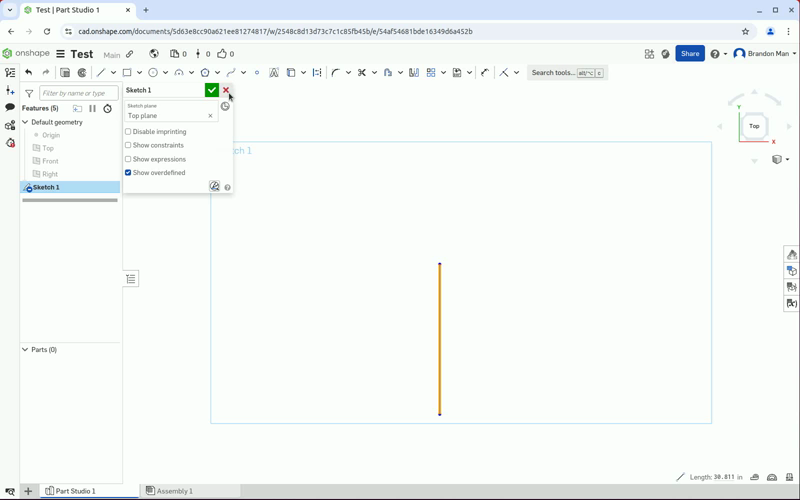
key(shift+h)
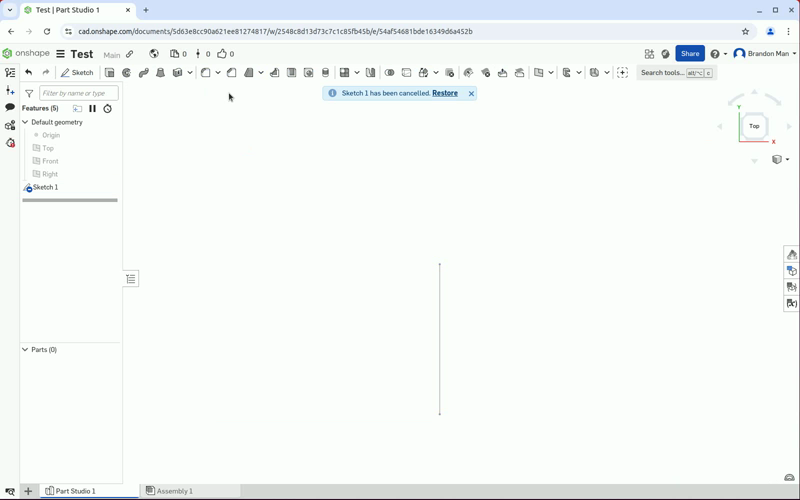
key(shift+s)
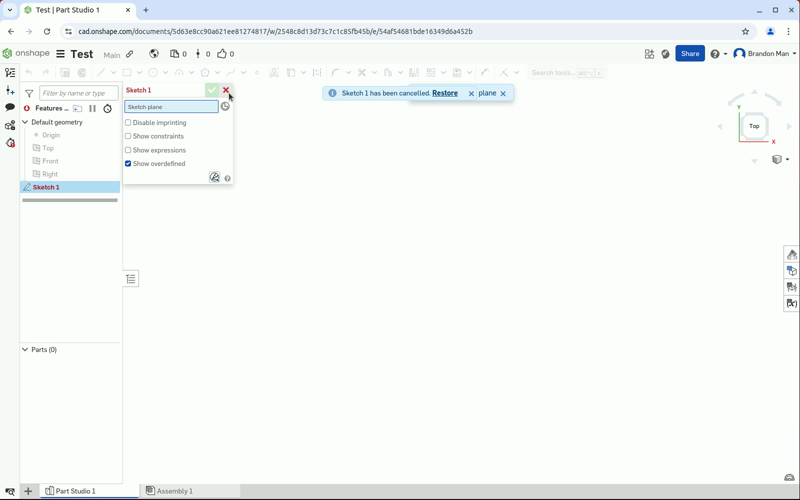
mouse_move(73, 150)
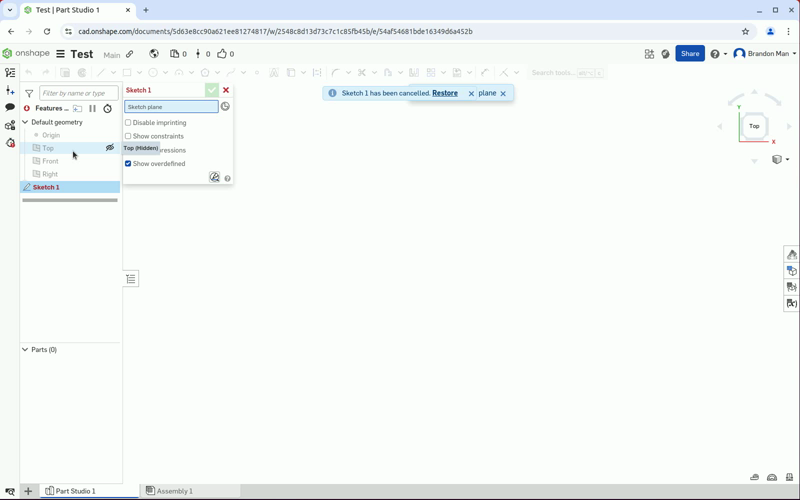
click(73, 150)
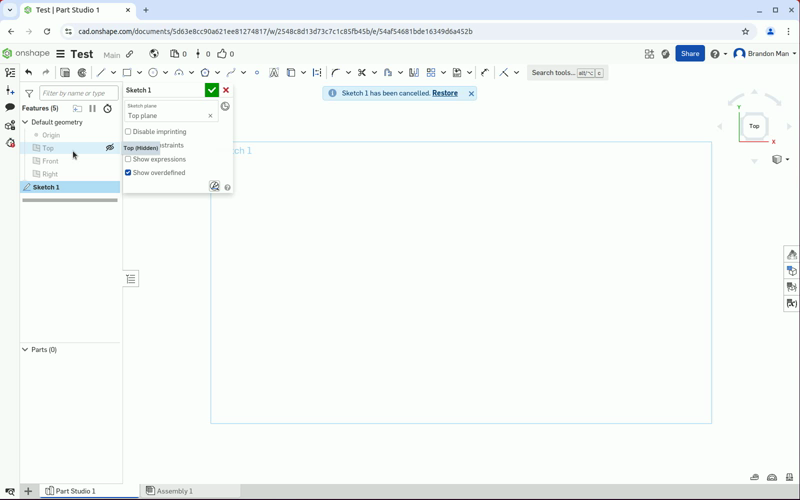
mouse_move(73, 352)
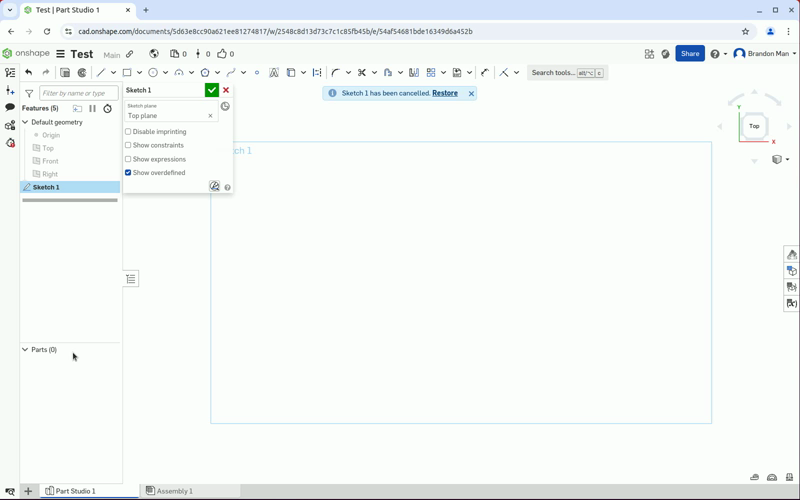
key(y)
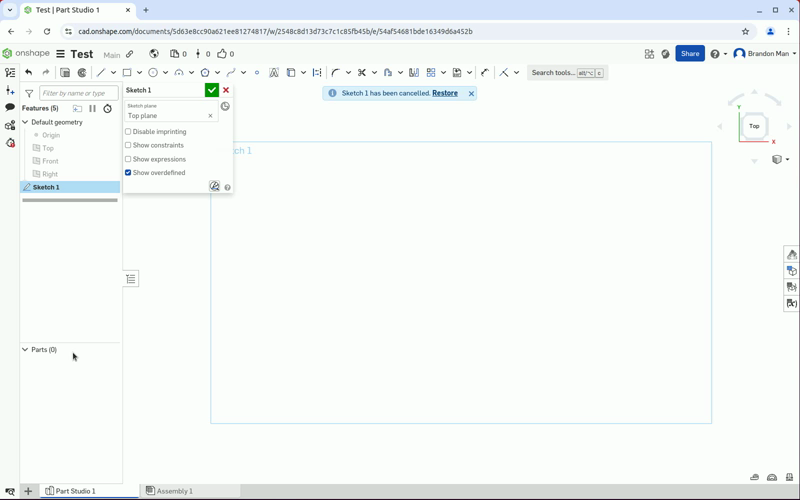
key(c)
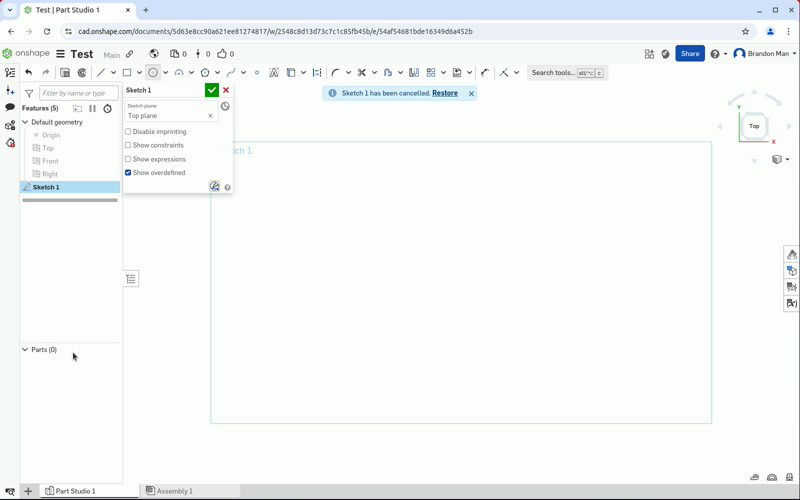
key_down(shift)
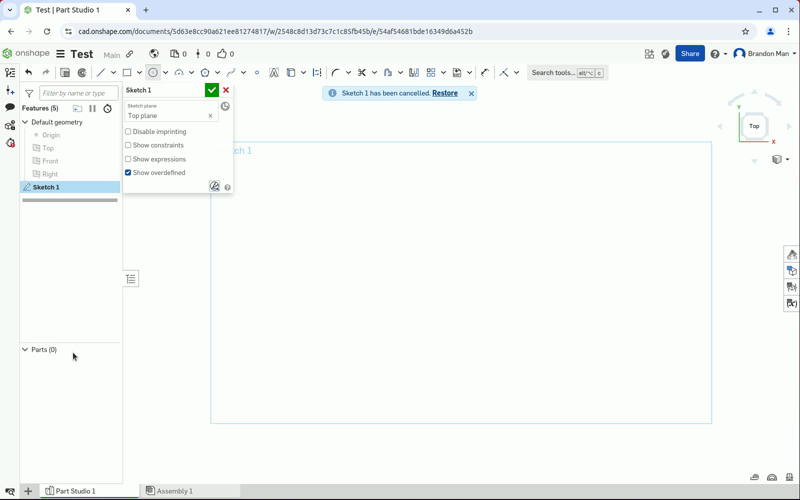
mouse_move(461, 282)
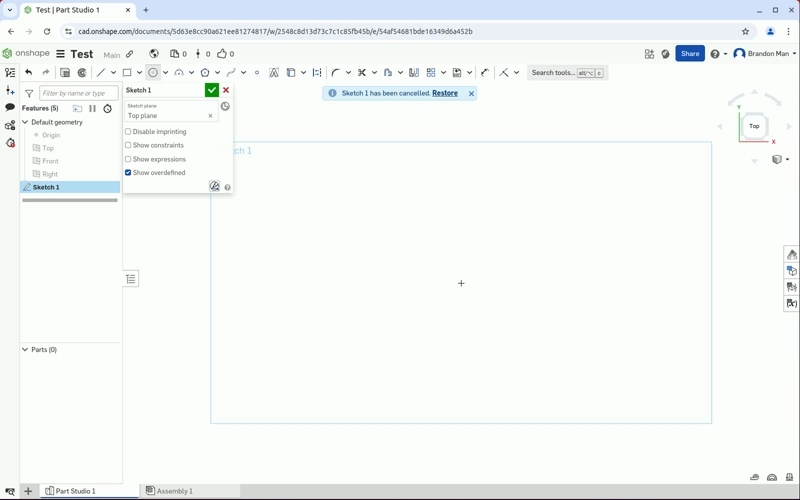
click(461, 282)
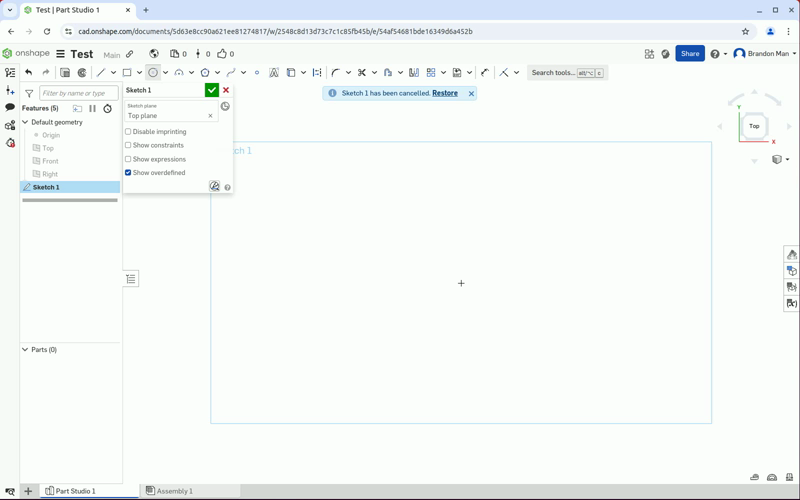
key_up(shift)
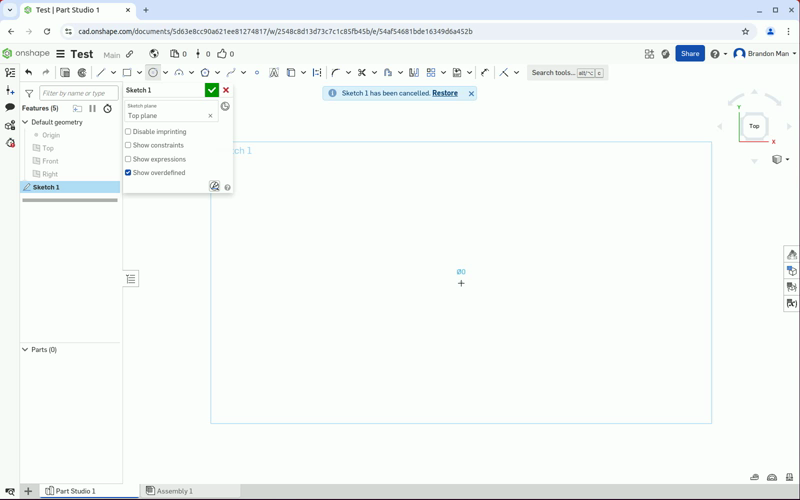
mouse_move(466, 282)
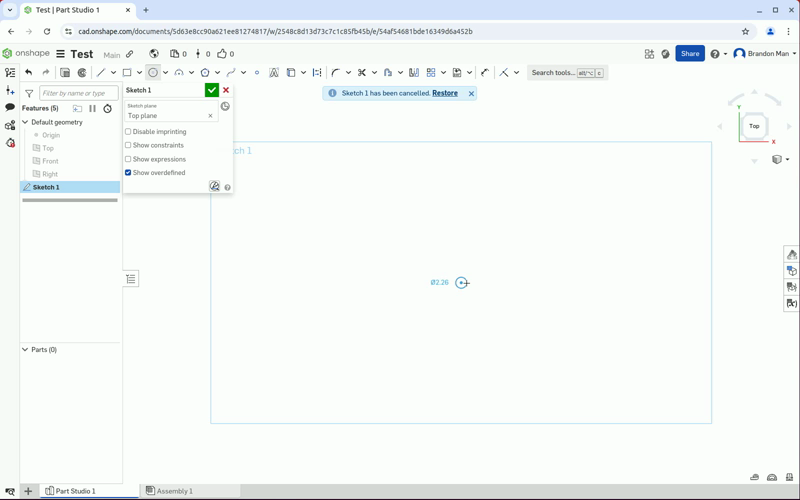
click(466, 282)
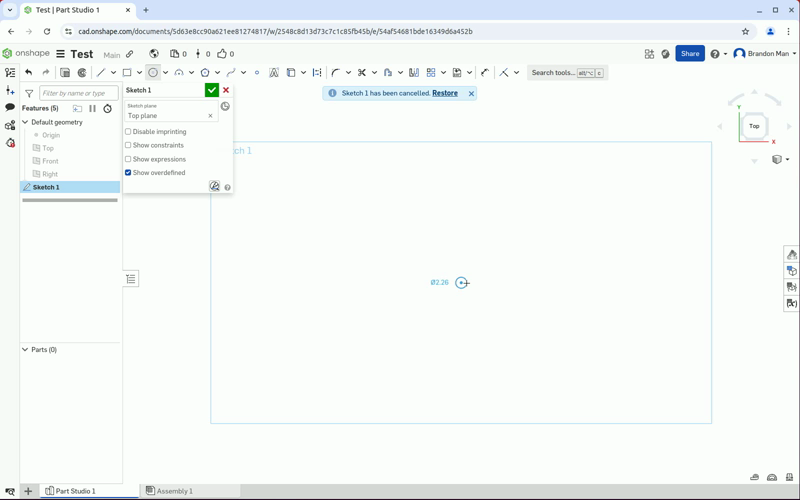
key(esc)
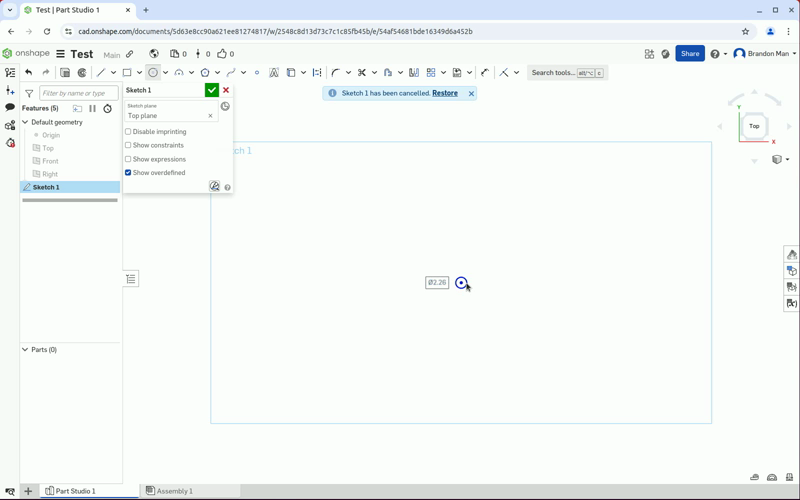
mouse_move(459, 286)
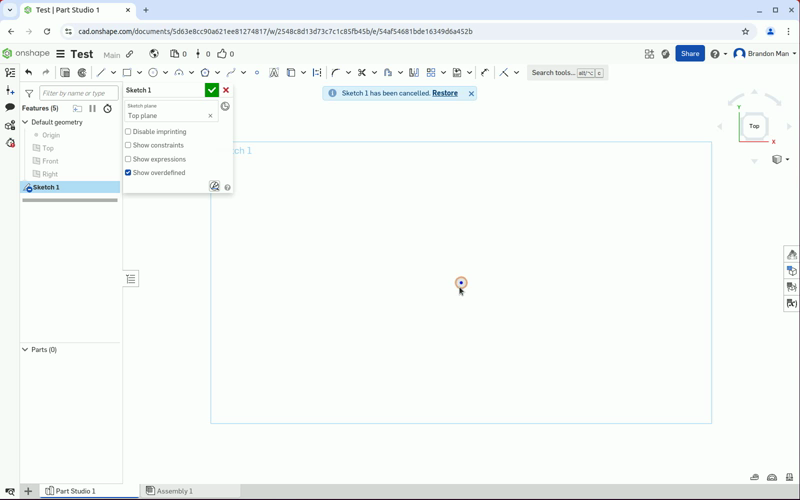
scroll(6)
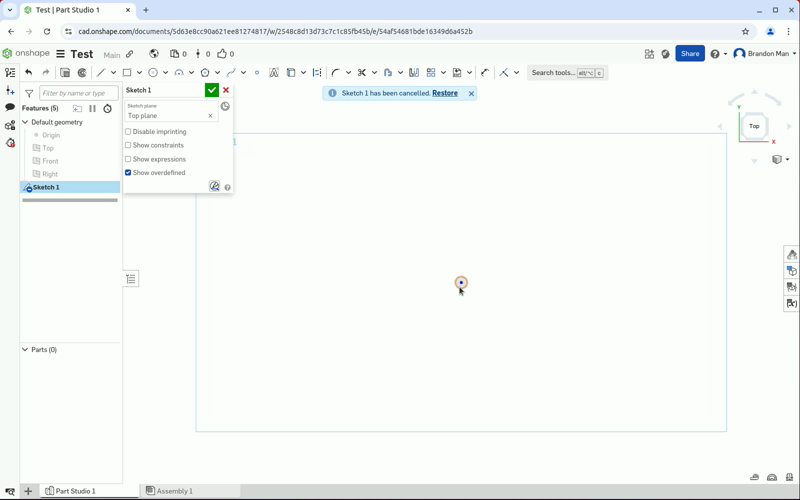
scroll(6)
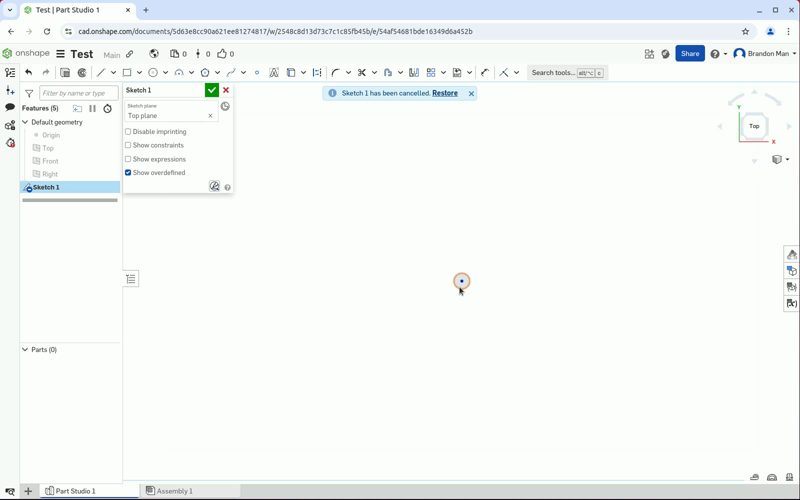
scroll(6)
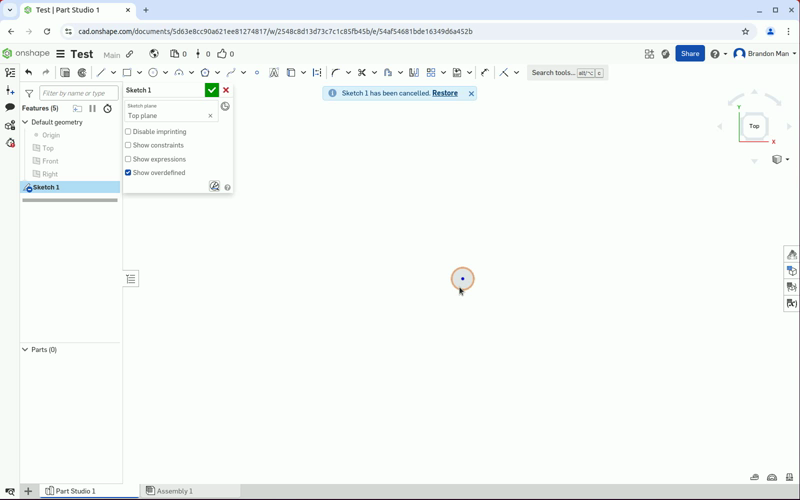
scroll(6)
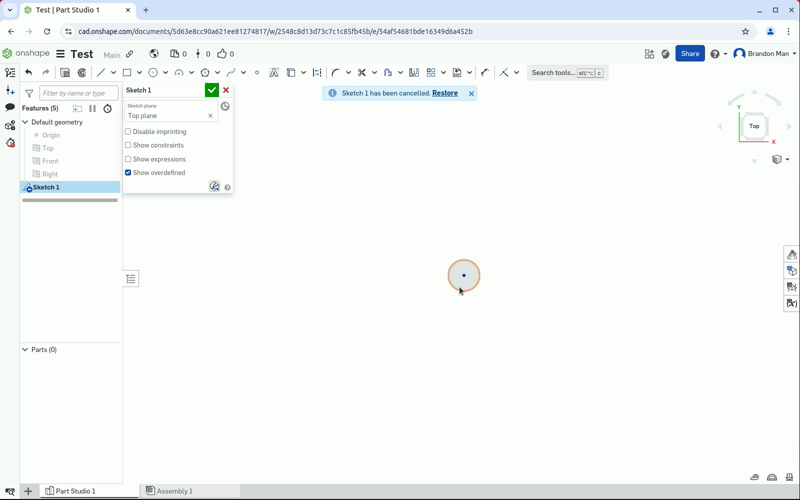
scroll(6)
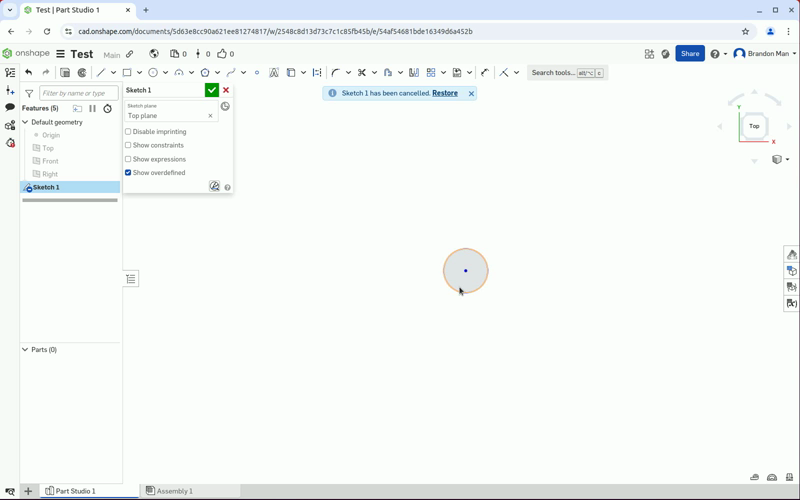
scroll(6)
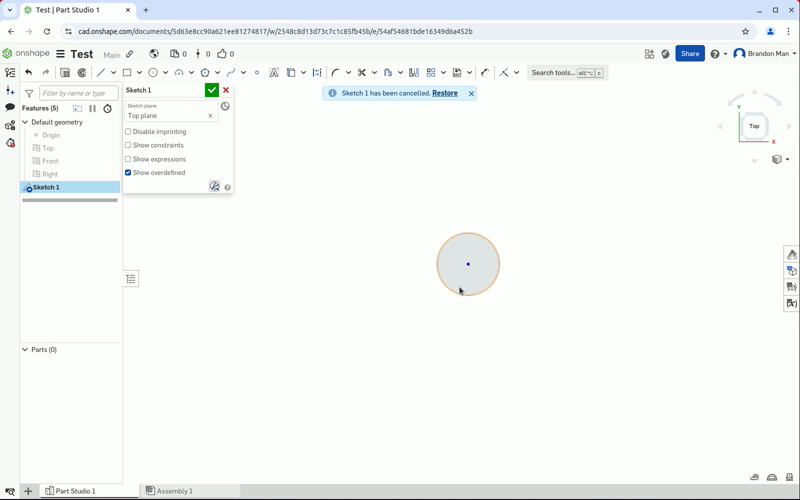
scroll(6)
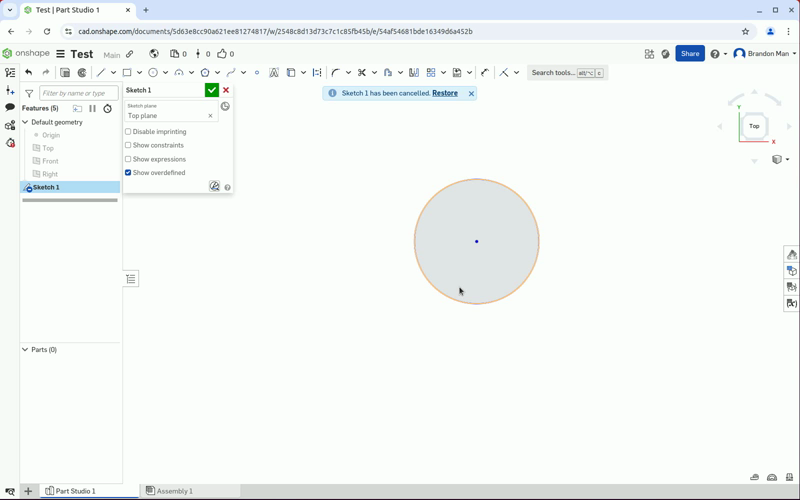
click(459, 286)
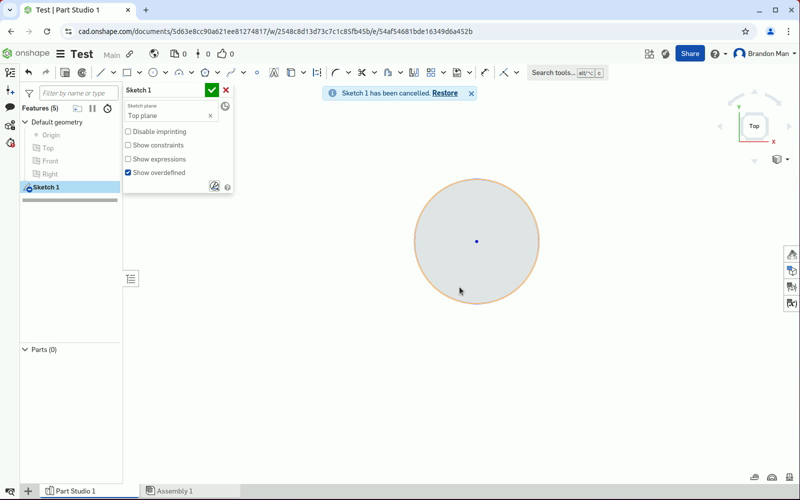
scroll(-6)
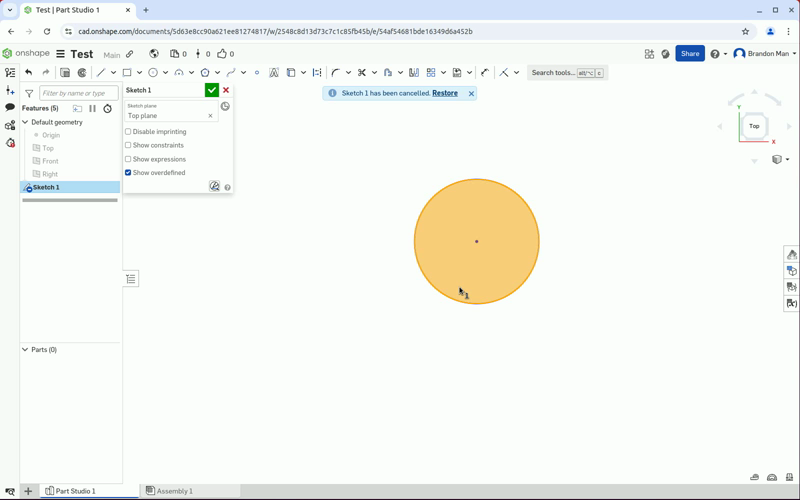
scroll(-6)
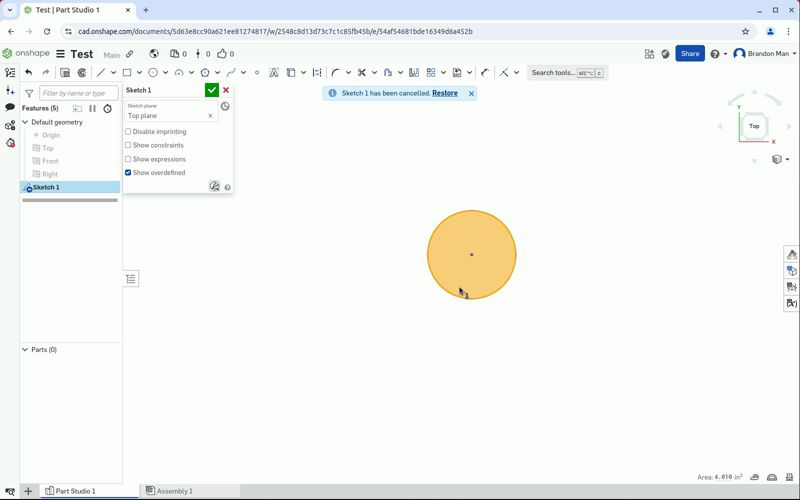
scroll(-6)
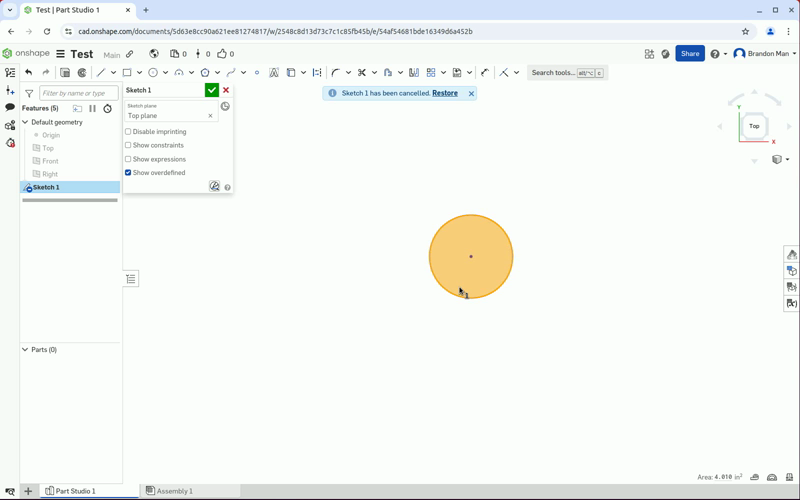
scroll(-6)
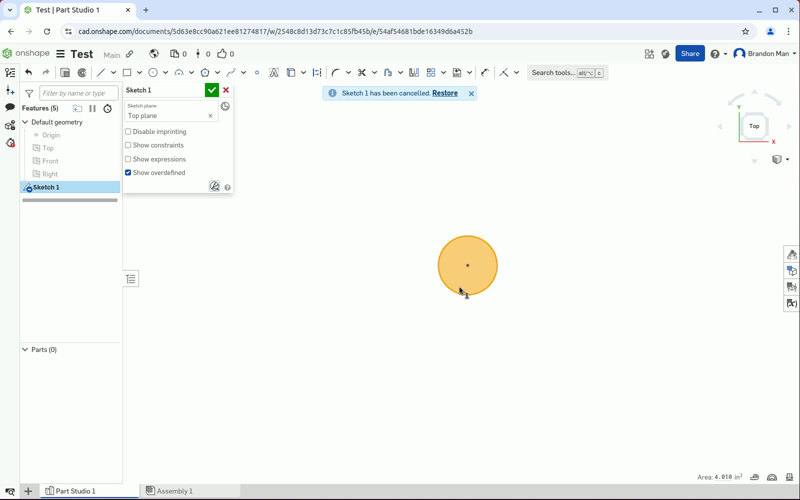
scroll(-6)
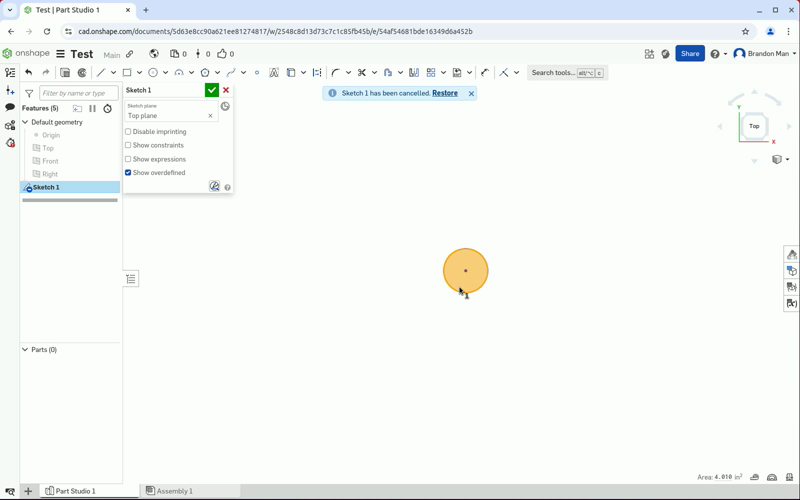
scroll(-6)
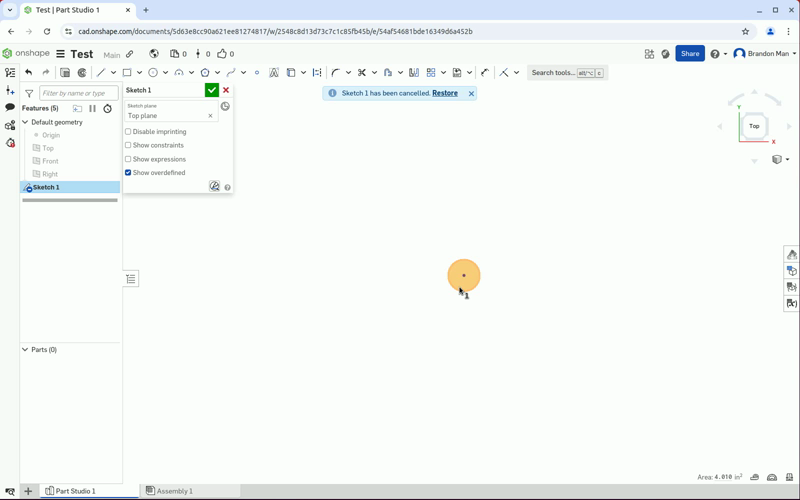
scroll(-6)
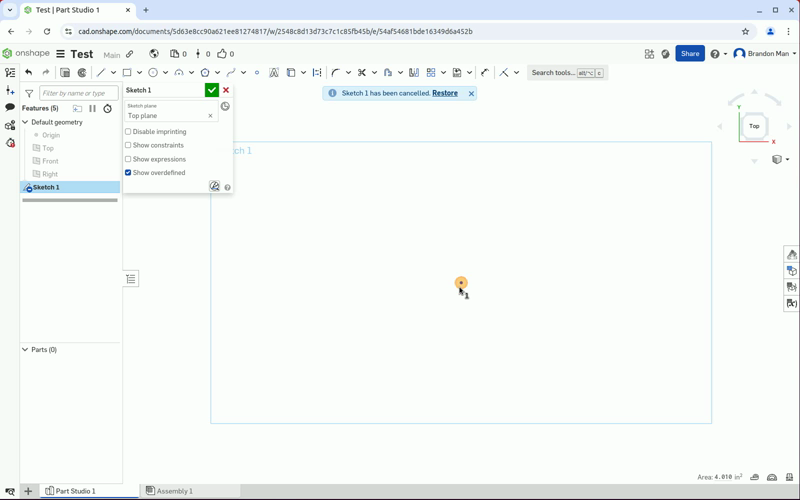
mouse_move(73, 352)
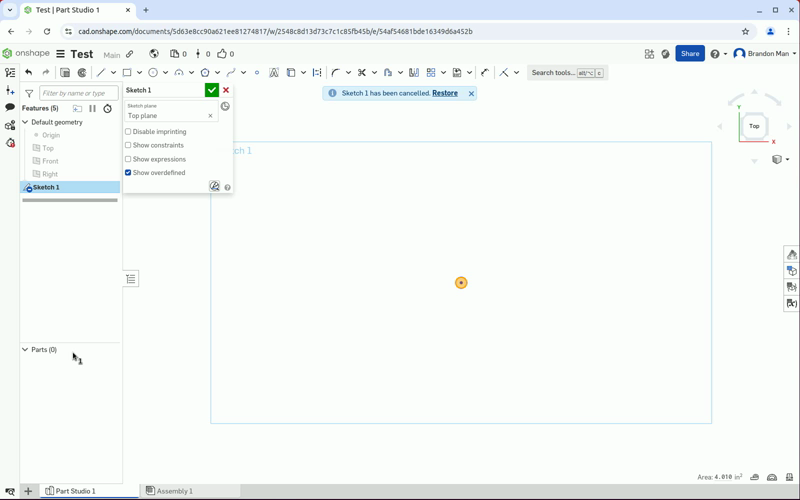
key(shift+y)
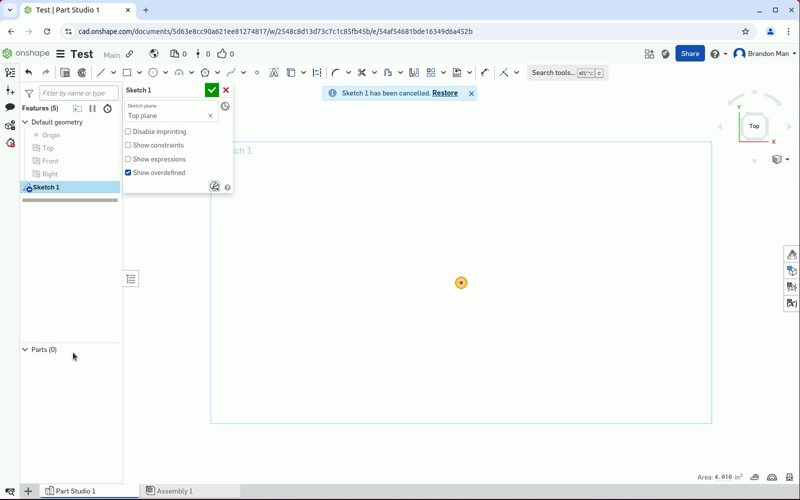
key(shift+e)
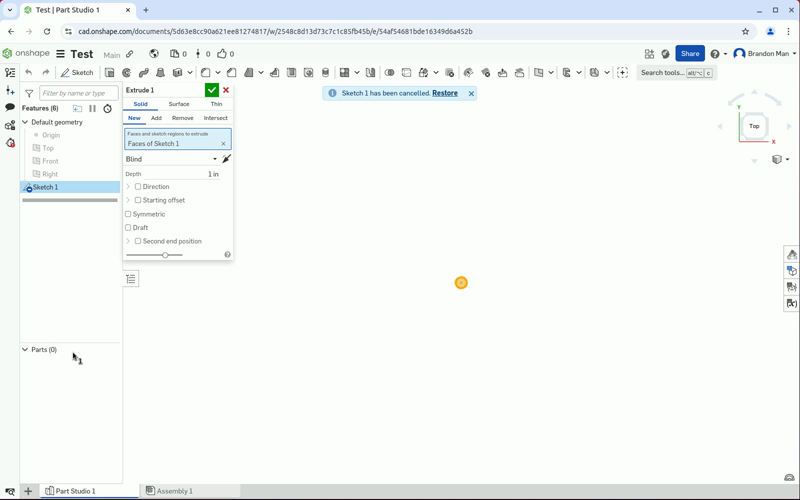
mouse_move(143, 106)
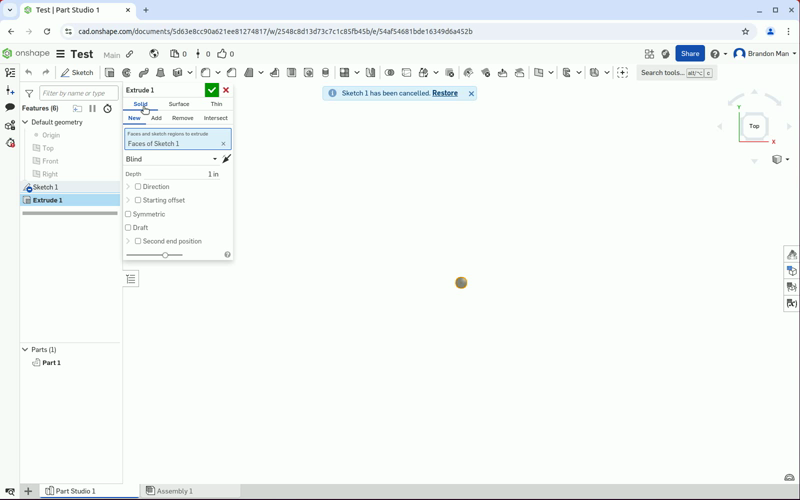
click(143, 106)
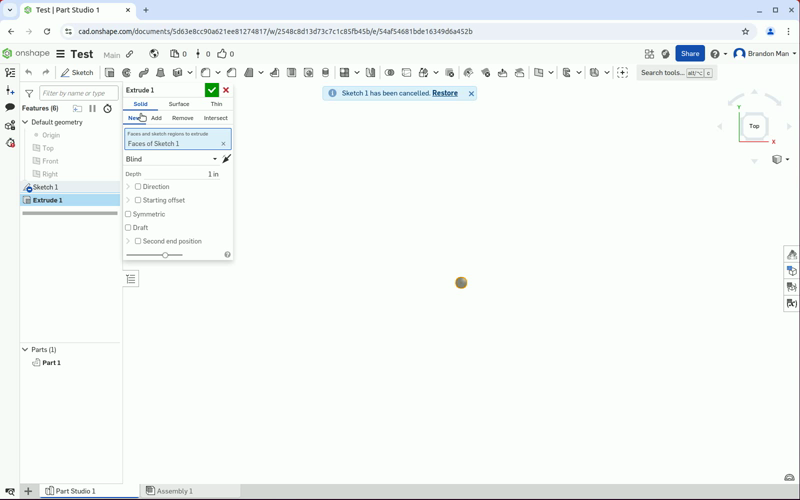
mouse_move(137, 120)
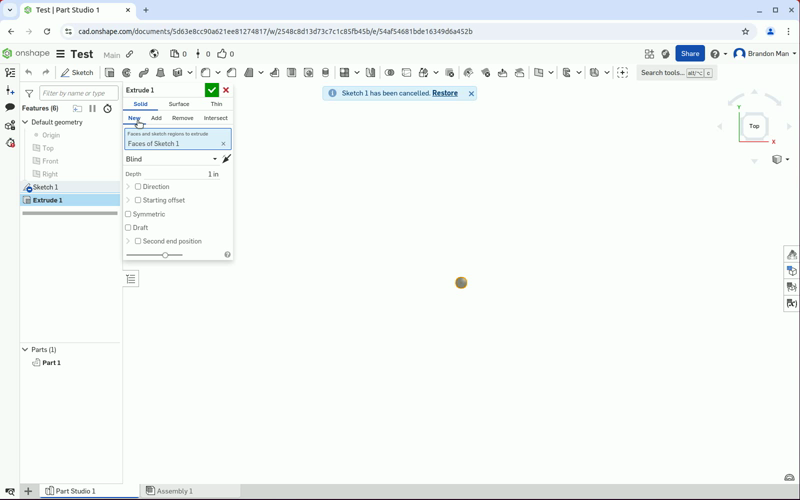
click(137, 120)
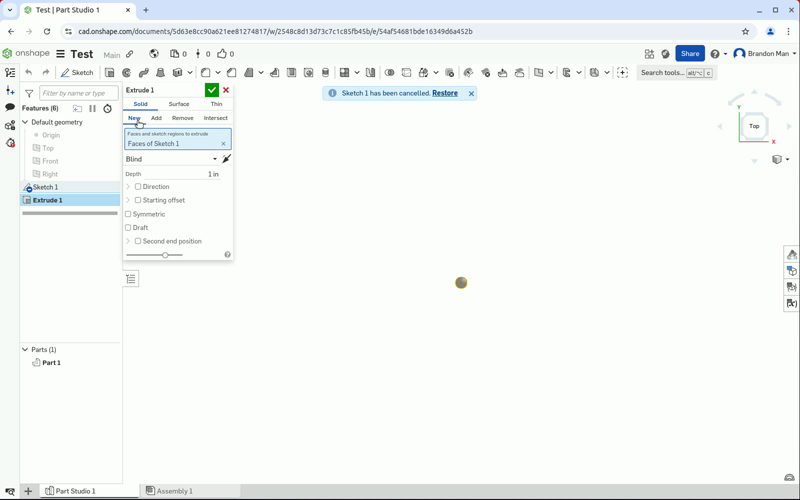
key(tab, 4)
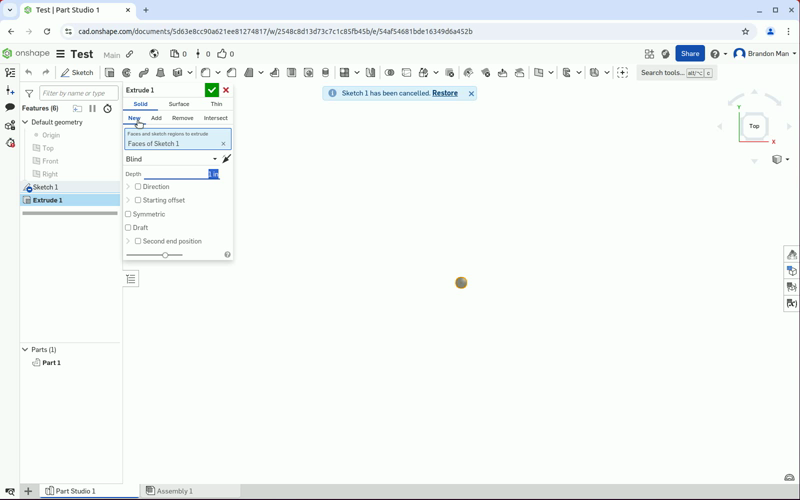
text(23.108)
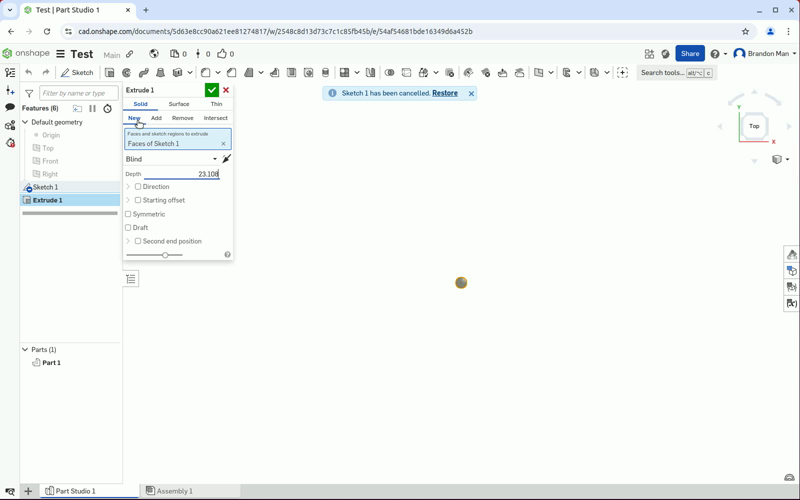
key(enter)
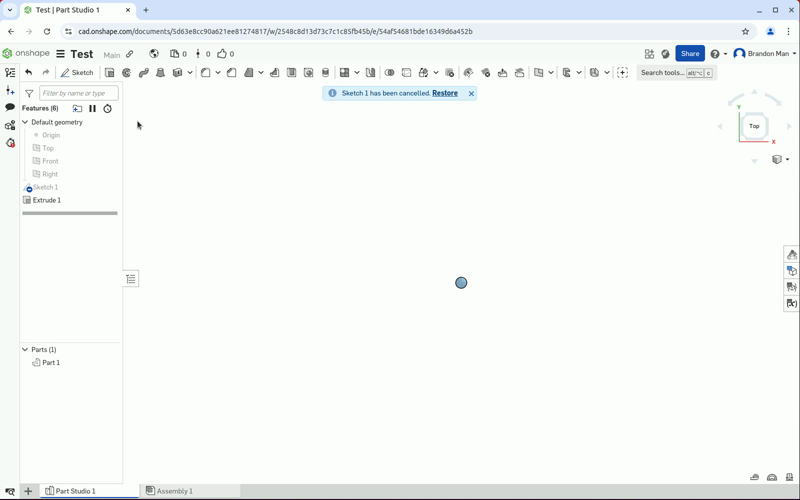
key(shift+h)
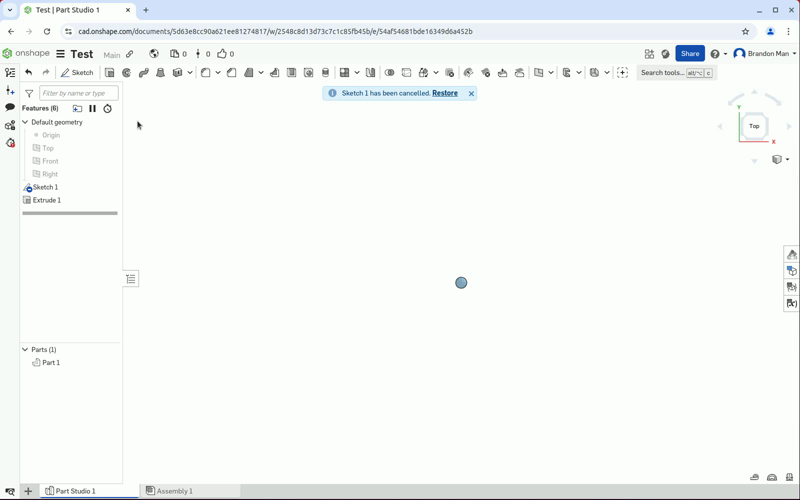
key(shift+h)
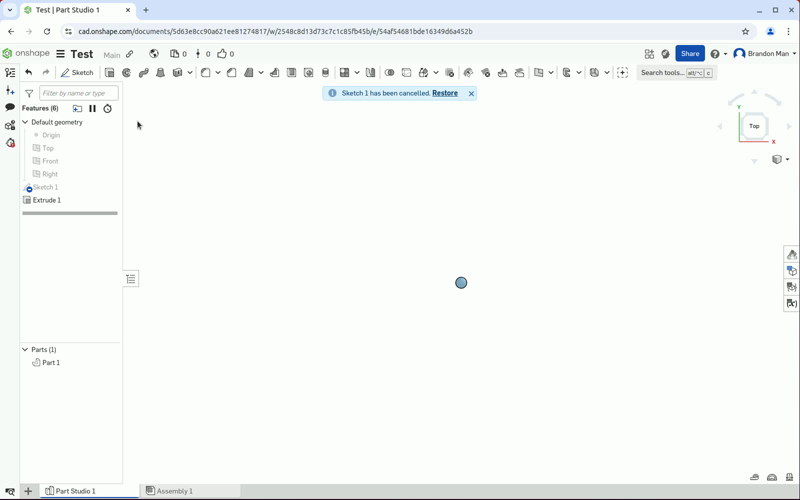
mouse_move(73, 189)
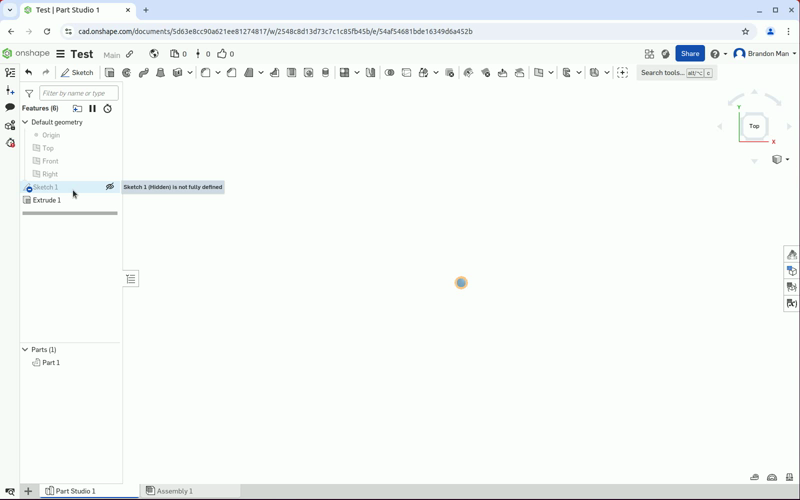
click(73, 189)
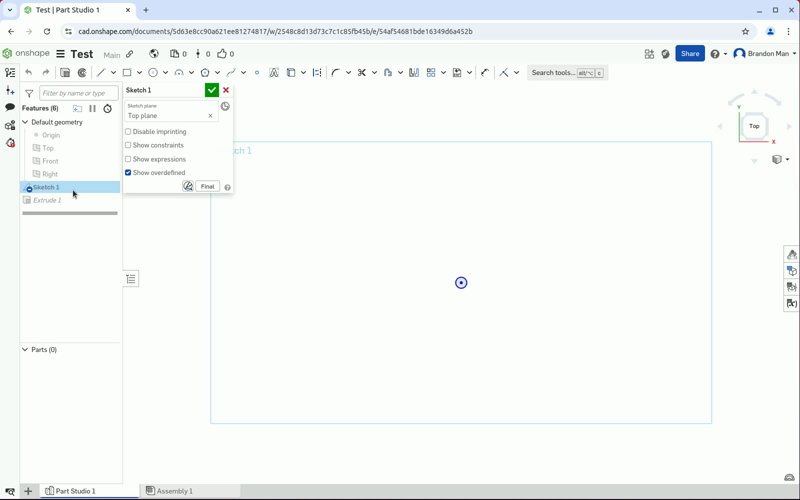
mouse_move(229, 92)
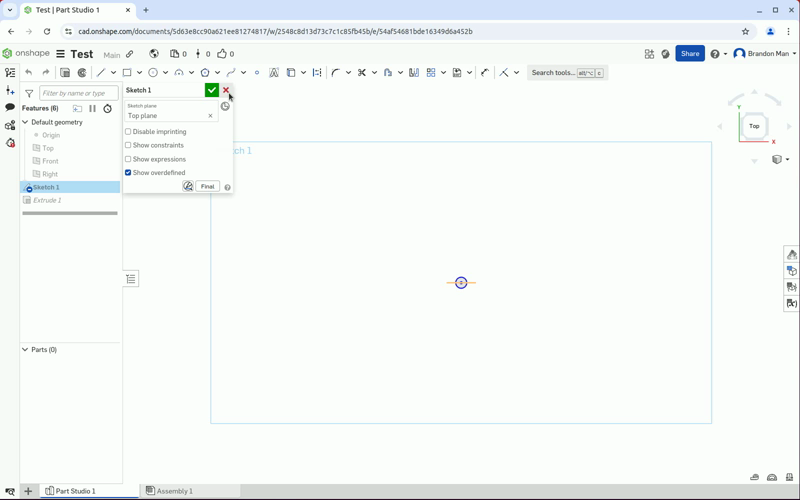
click(229, 92)
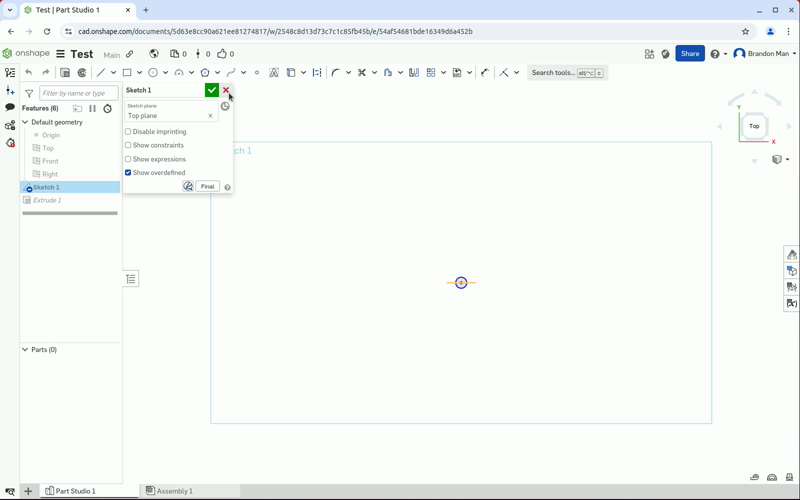
key(shift+s)
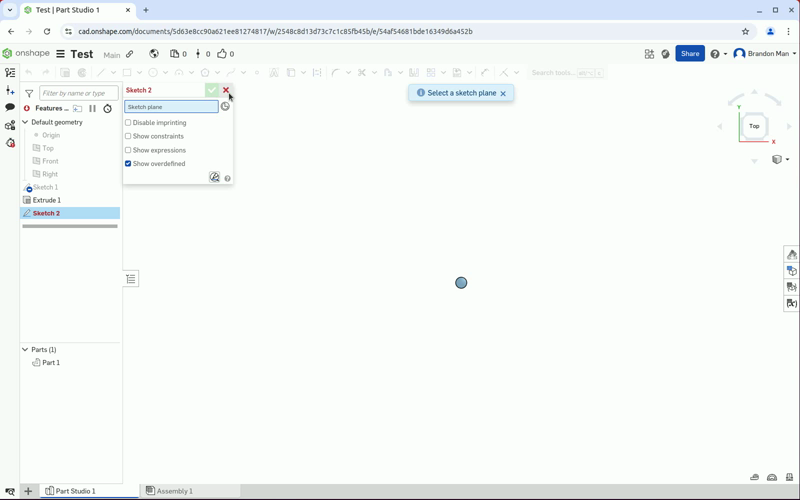
mouse_move(73, 150)
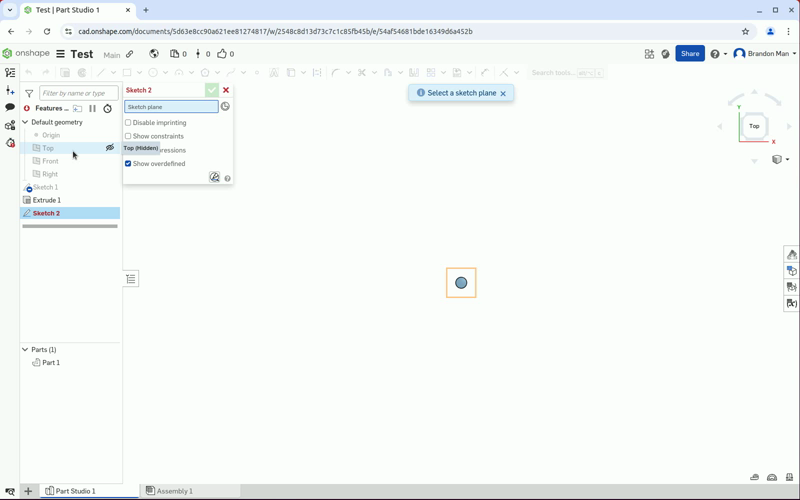
click(73, 150)
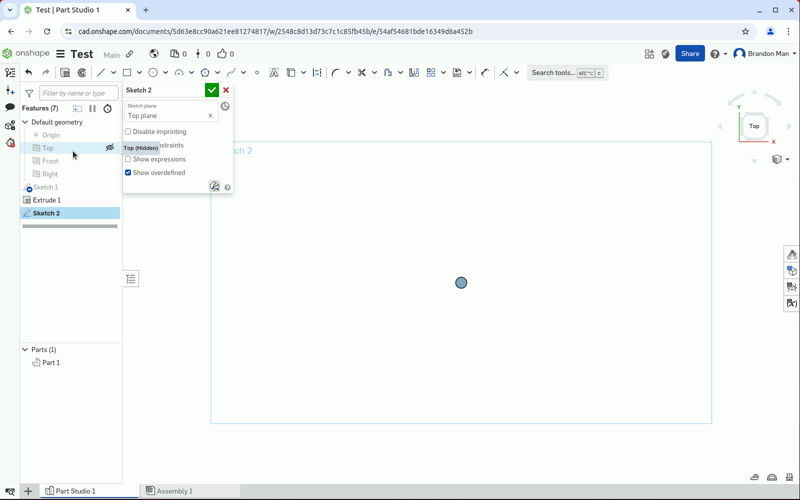
mouse_move(73, 352)
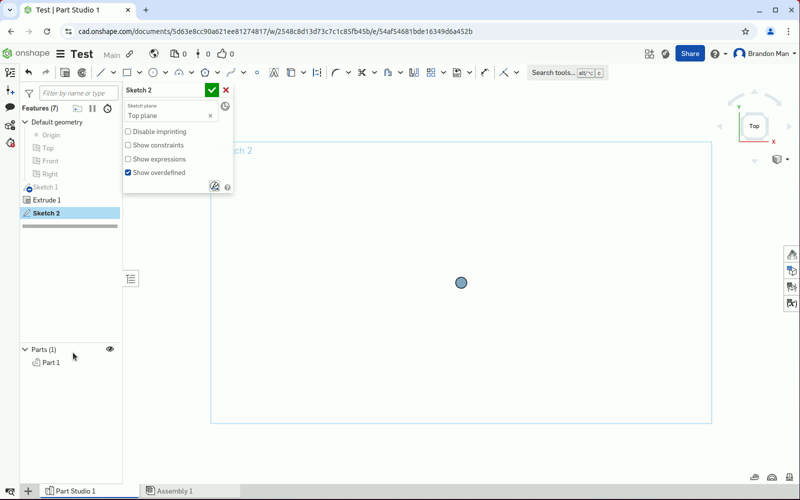
key(y)
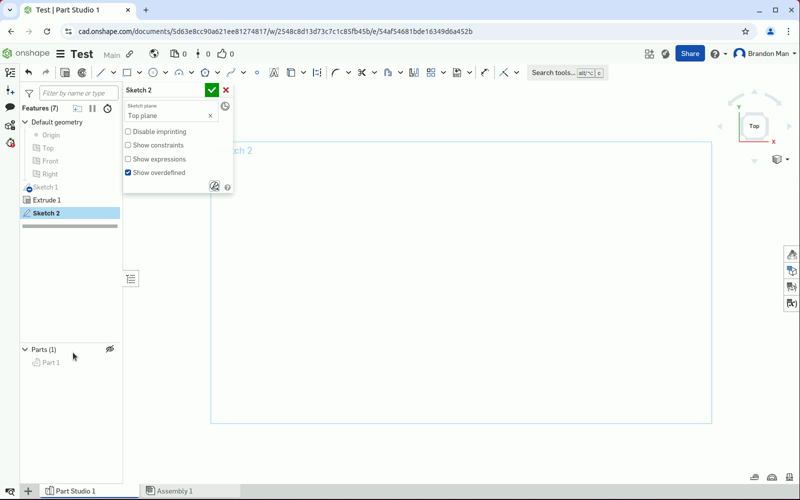
key(c)
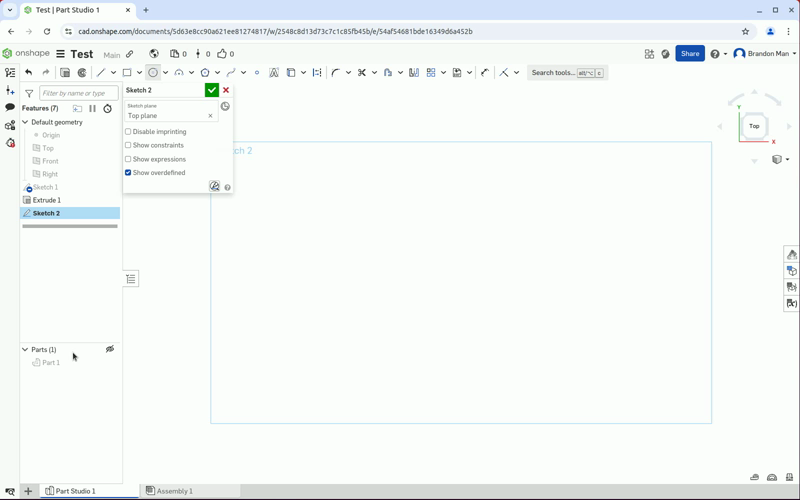
key_down(shift)
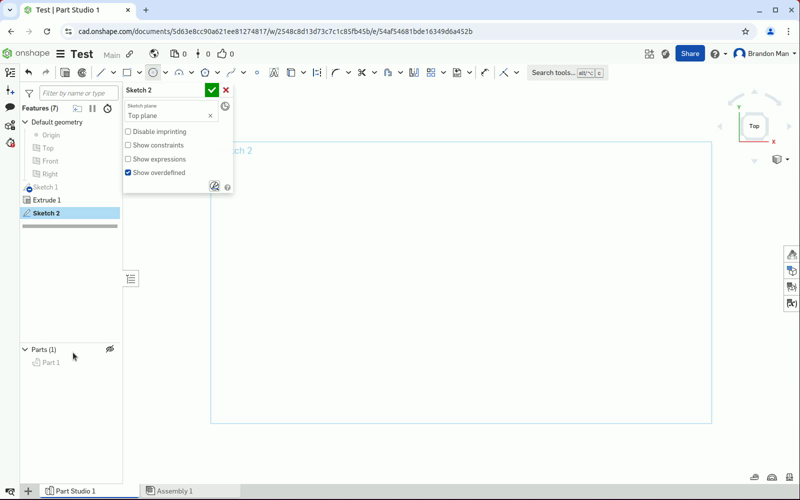
mouse_move(461, 282)
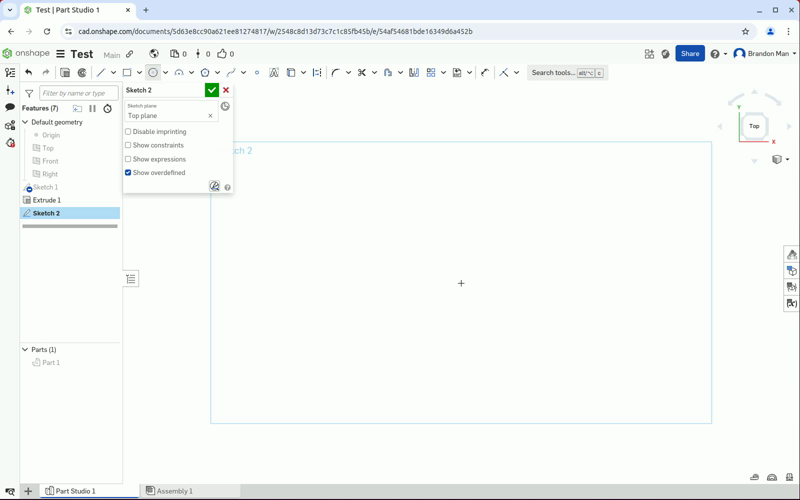
click(461, 282)
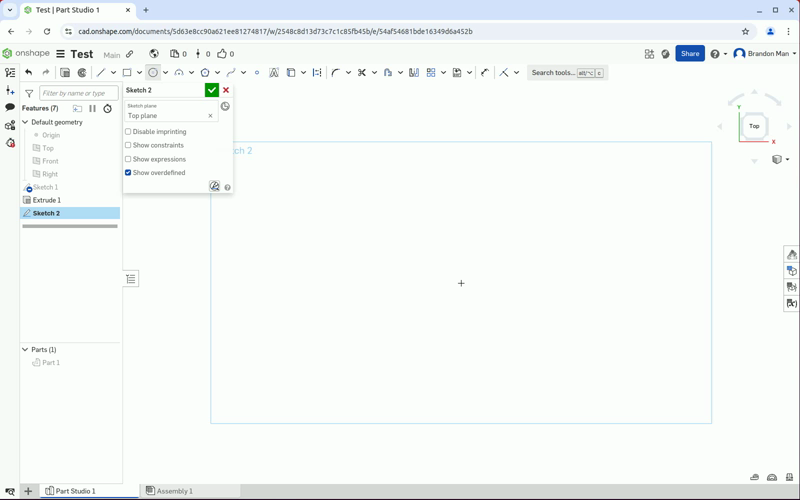
key_up(shift)
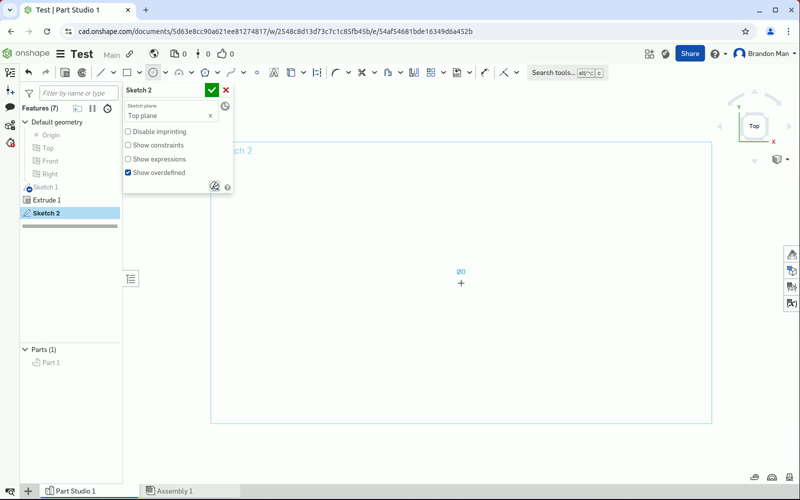
mouse_move(473, 282)
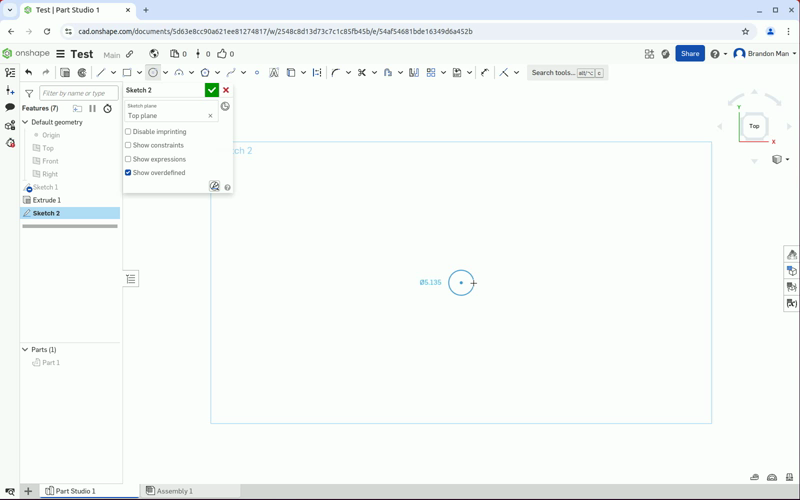
click(473, 282)
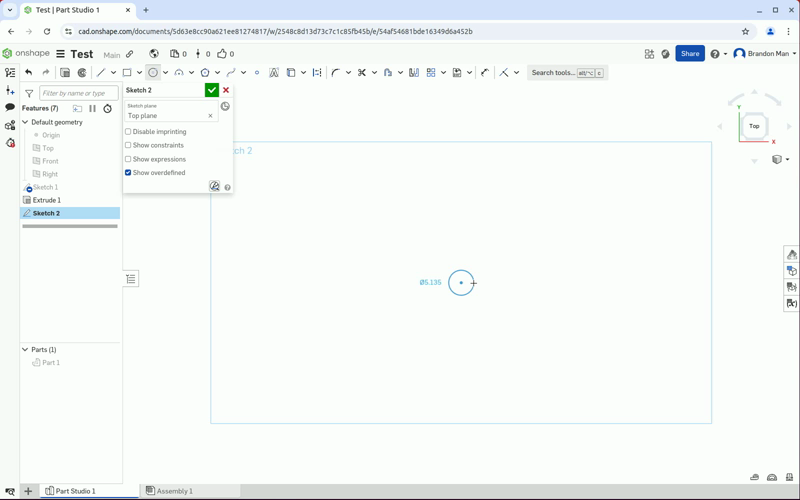
key(esc)
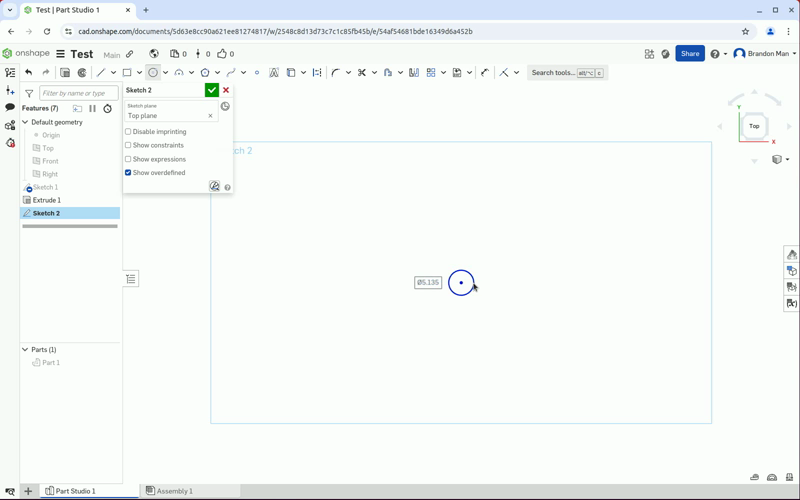
key(c)
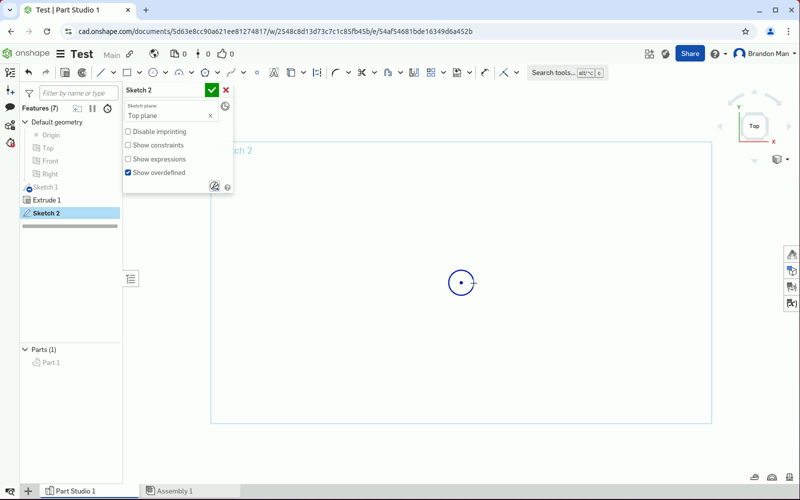
key_down(shift)
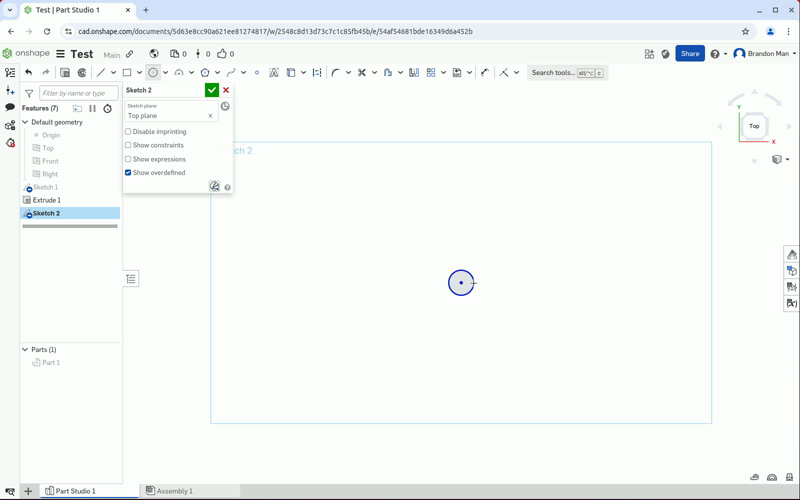
mouse_move(461, 282)
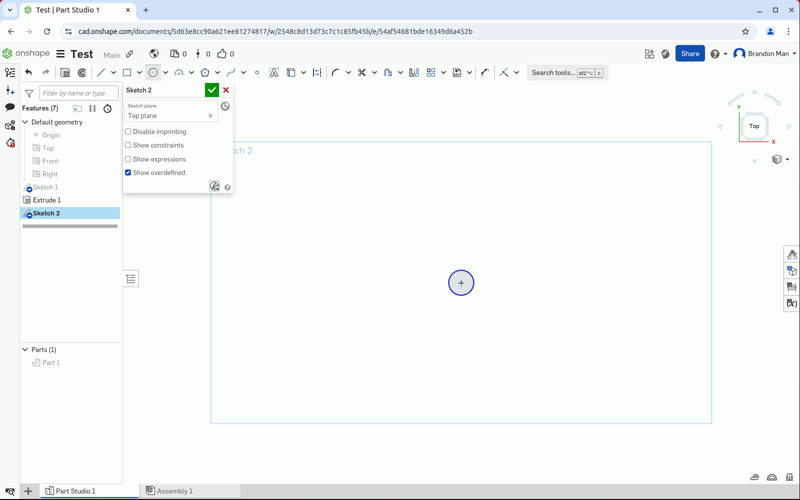
click(461, 282)
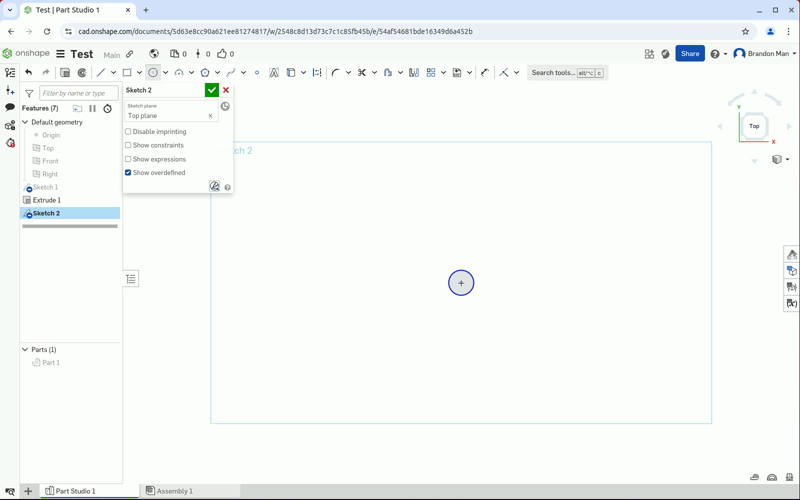
key_up(shift)
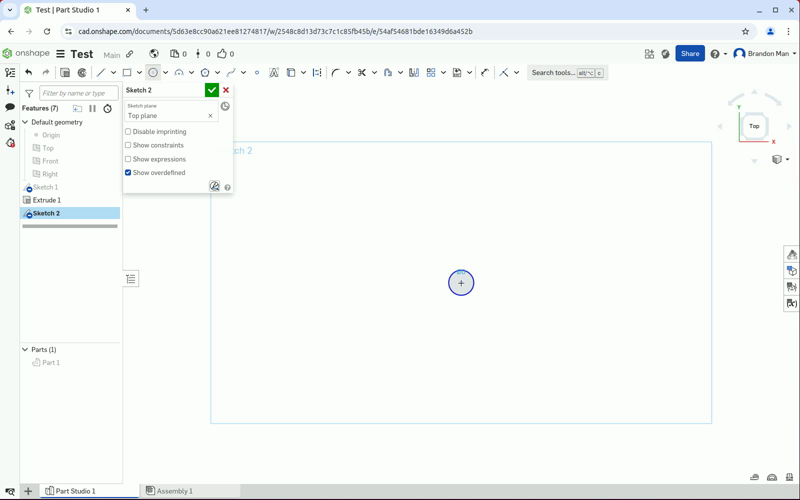
mouse_move(466, 282)
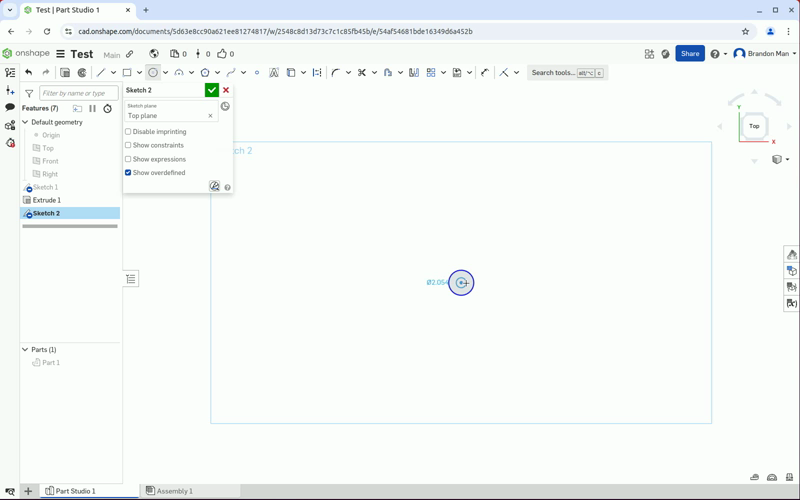
click(466, 282)
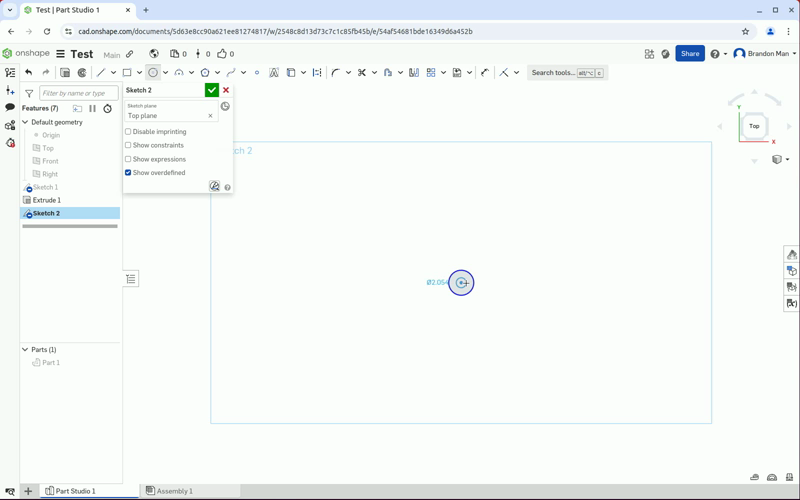
key(esc)
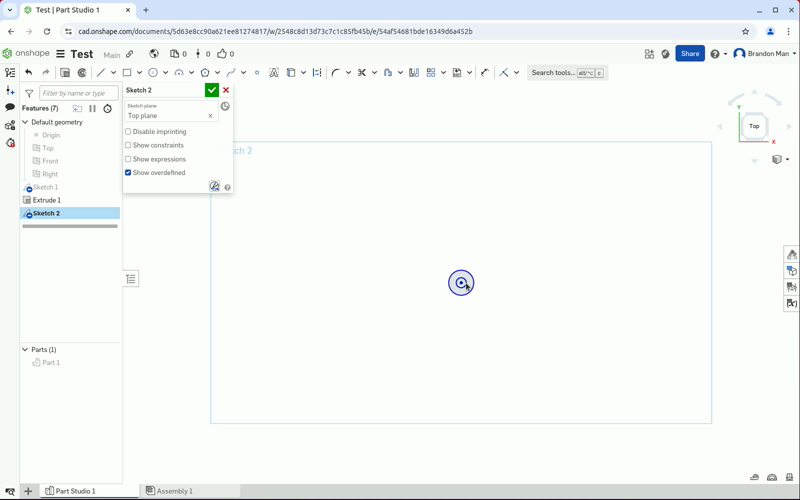
mouse_move(468, 281)
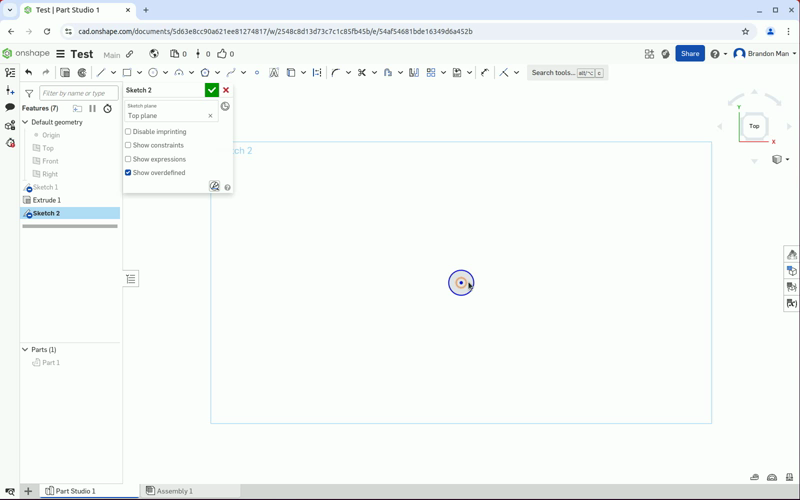
scroll(6)
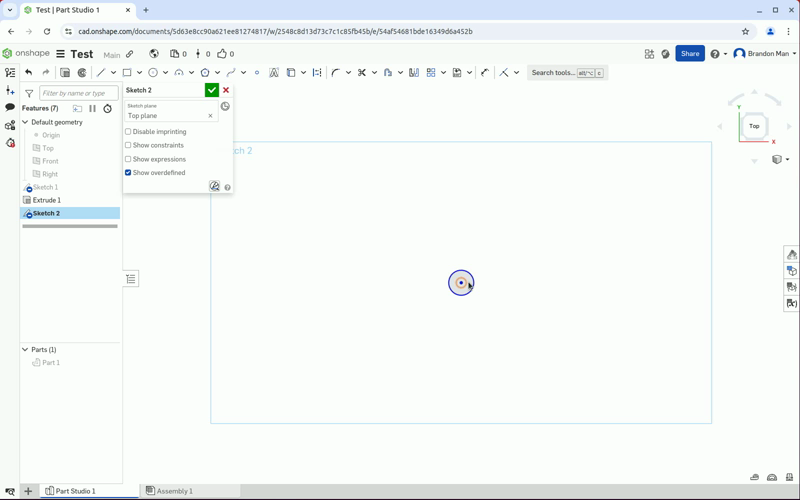
scroll(6)
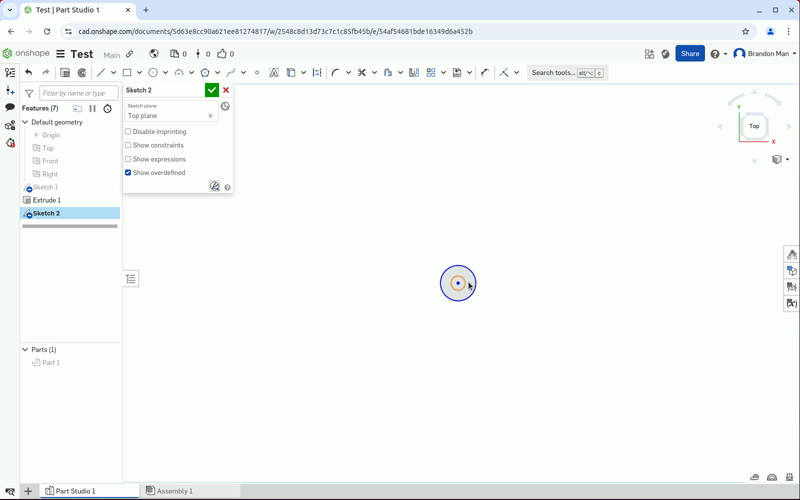
scroll(6)
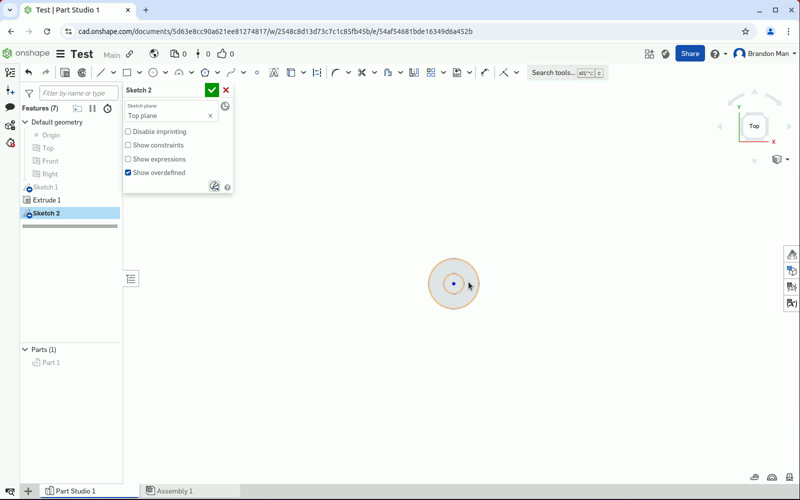
scroll(6)
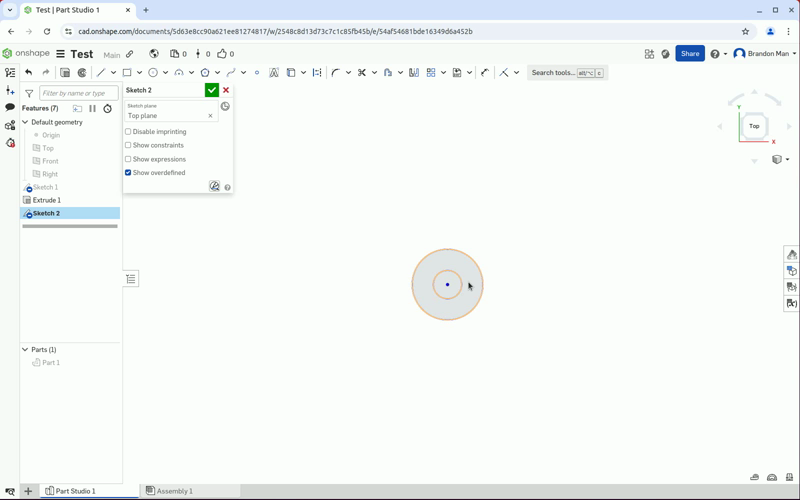
scroll(6)
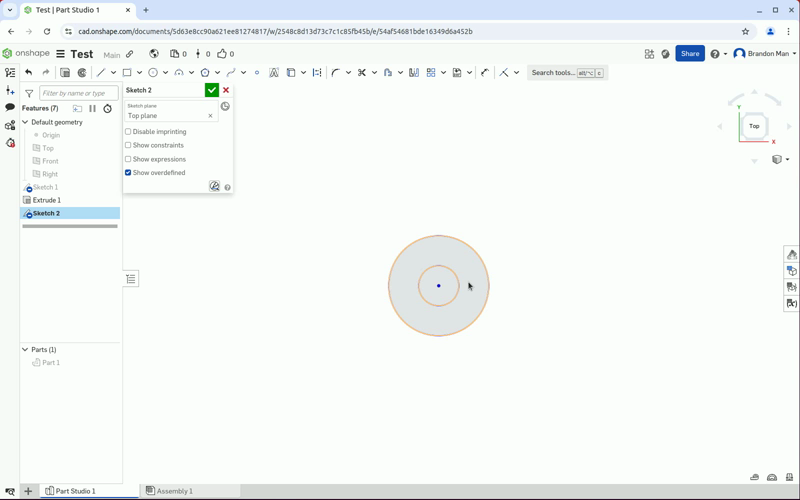
scroll(6)
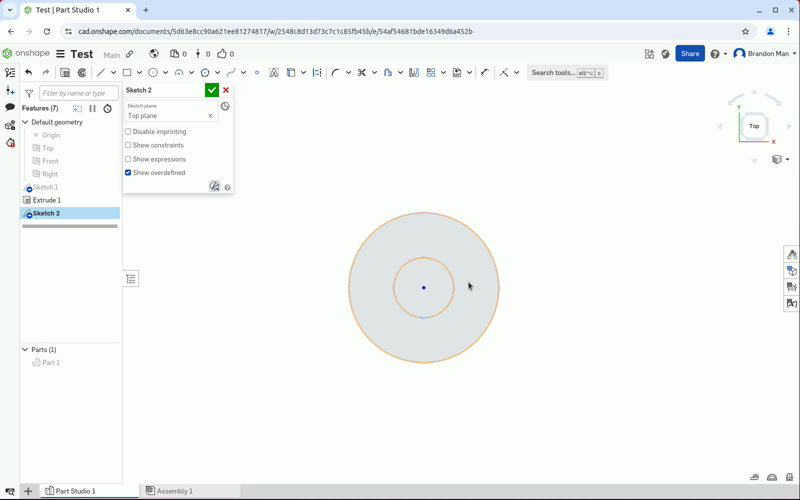
scroll(6)
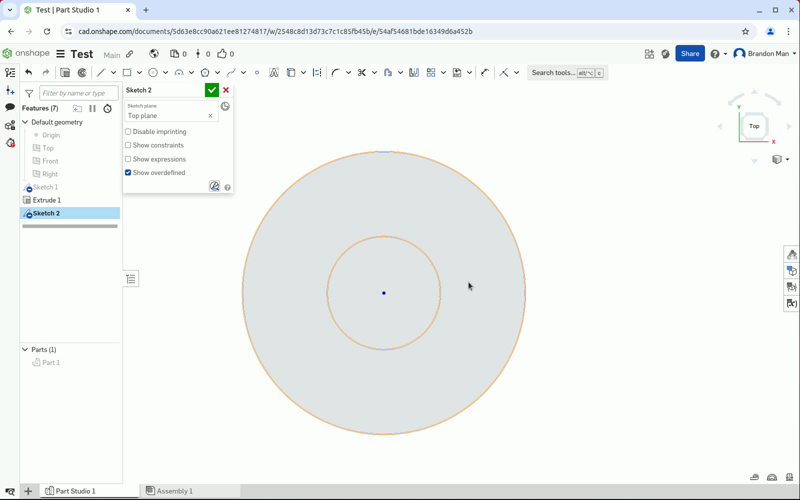
click(468, 281)
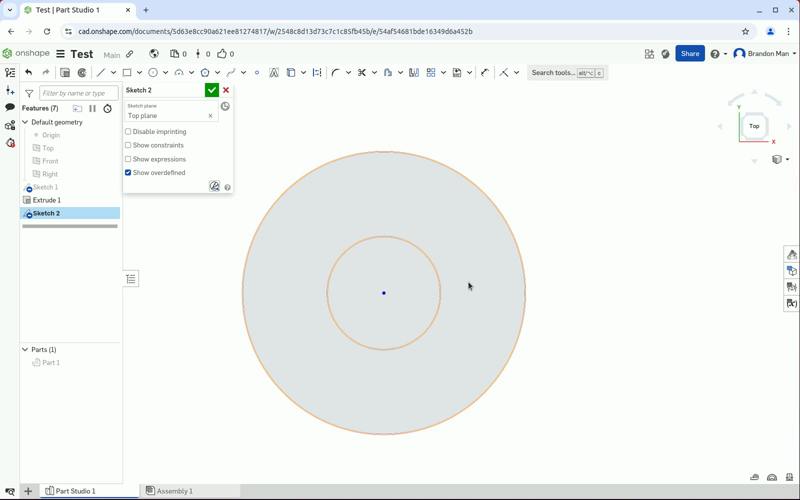
scroll(-6)
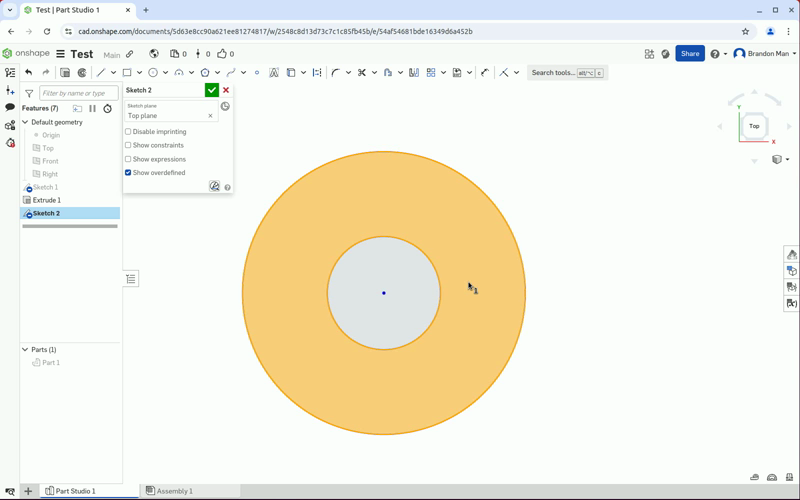
scroll(-6)
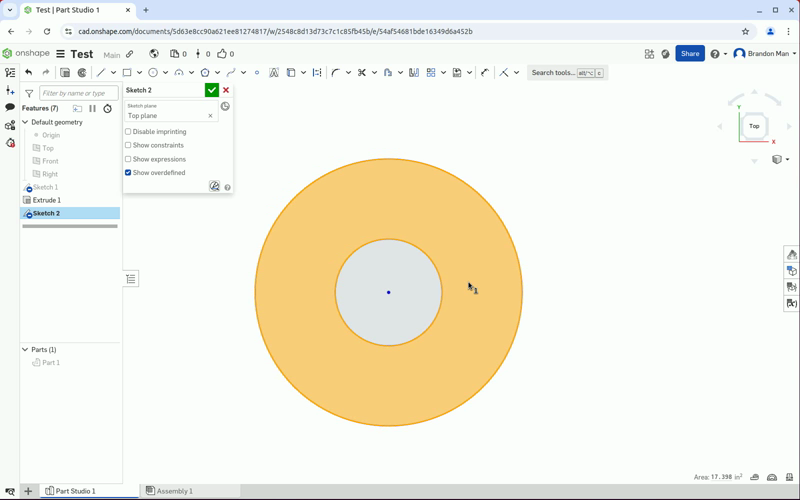
scroll(-6)
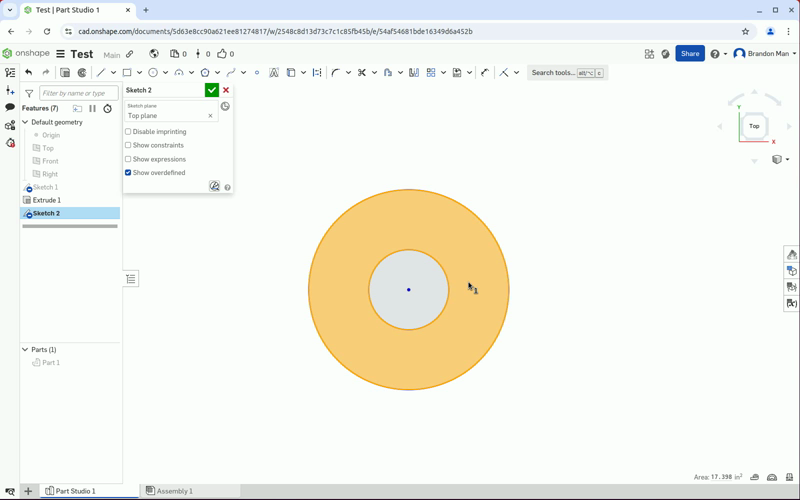
scroll(-6)
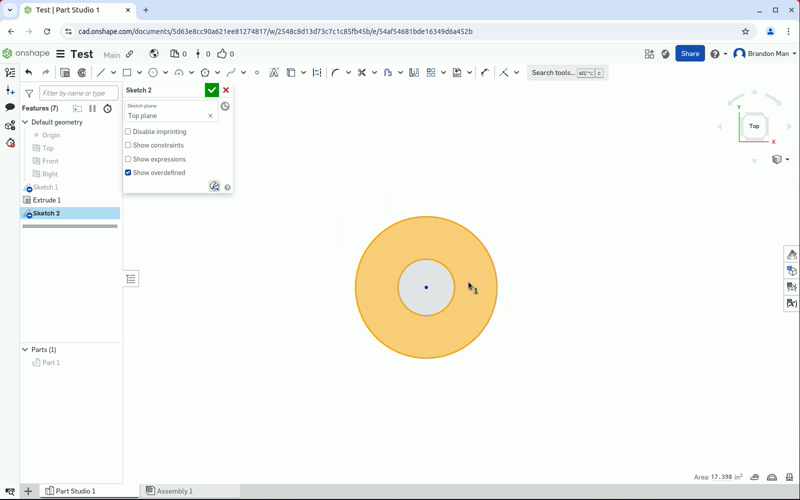
scroll(-6)
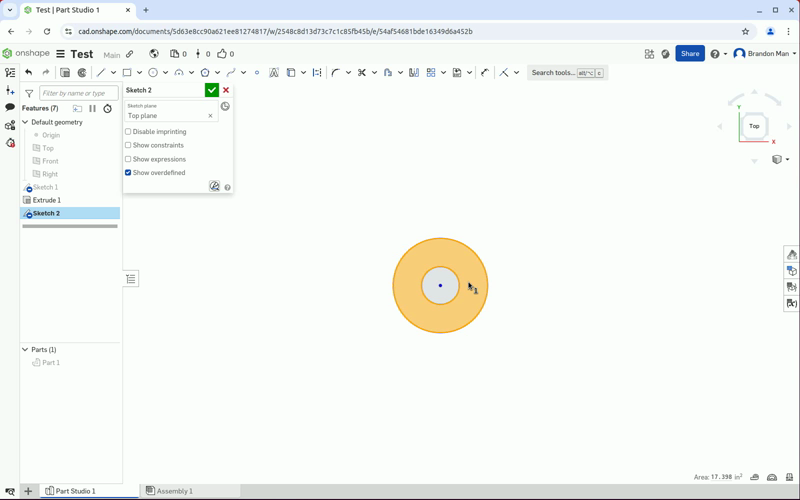
scroll(-6)
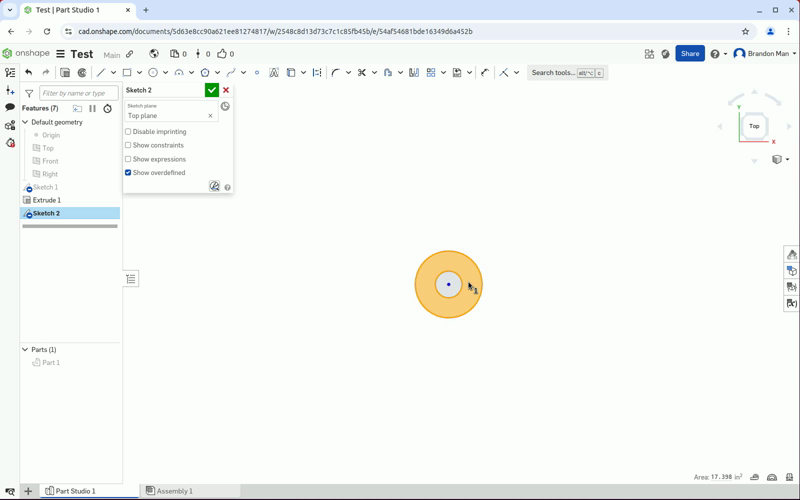
scroll(-6)
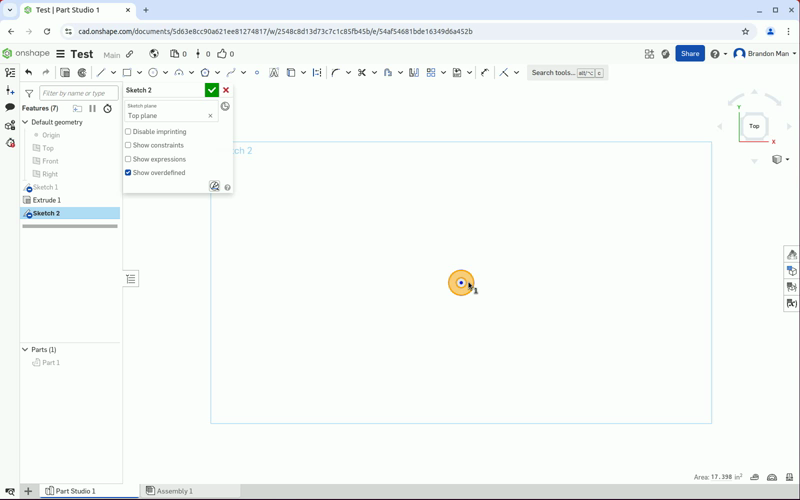
mouse_move(73, 352)
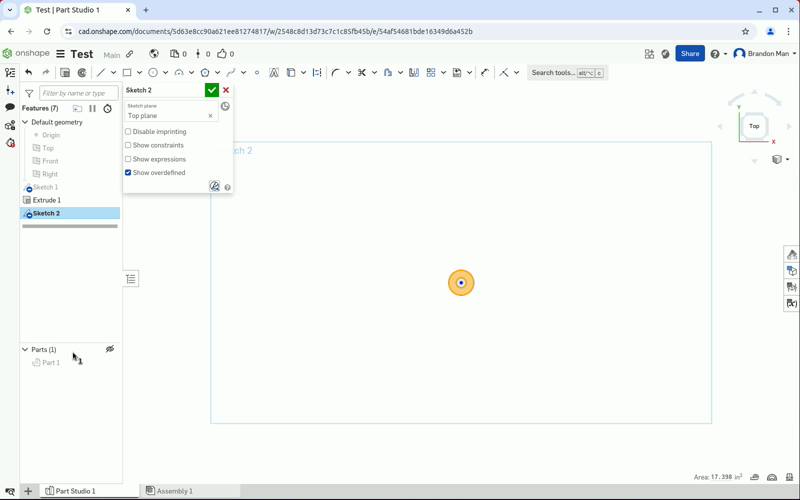
key(shift+y)
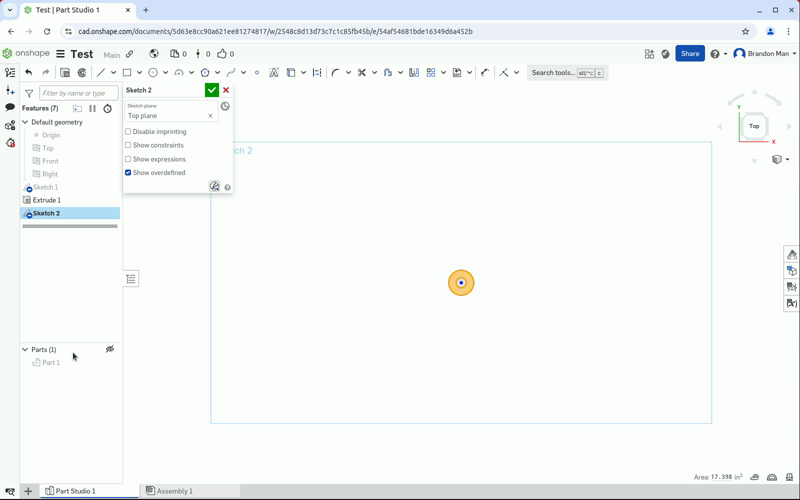
key(shift+e)
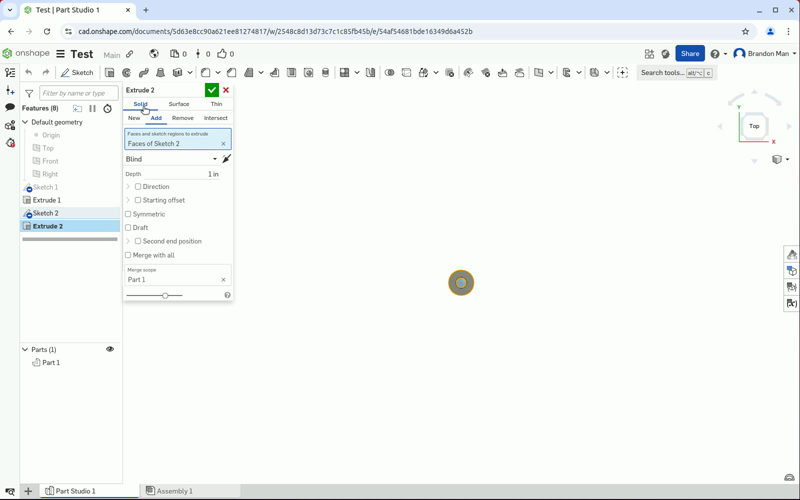
mouse_move(143, 106)
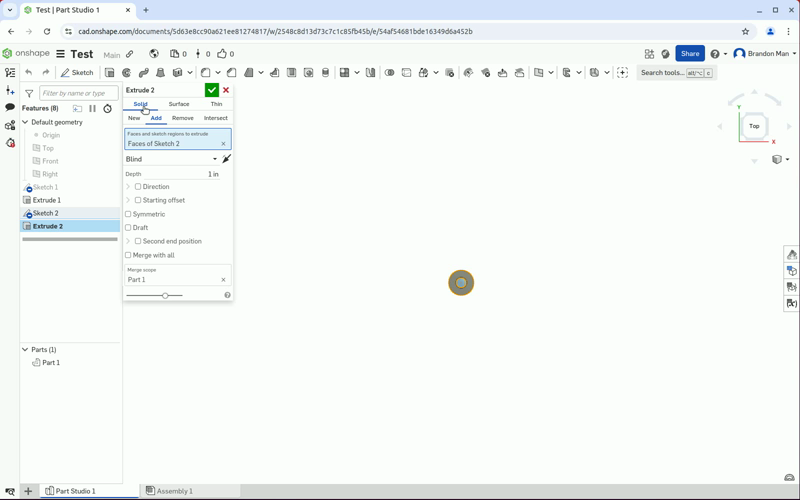
click(143, 106)
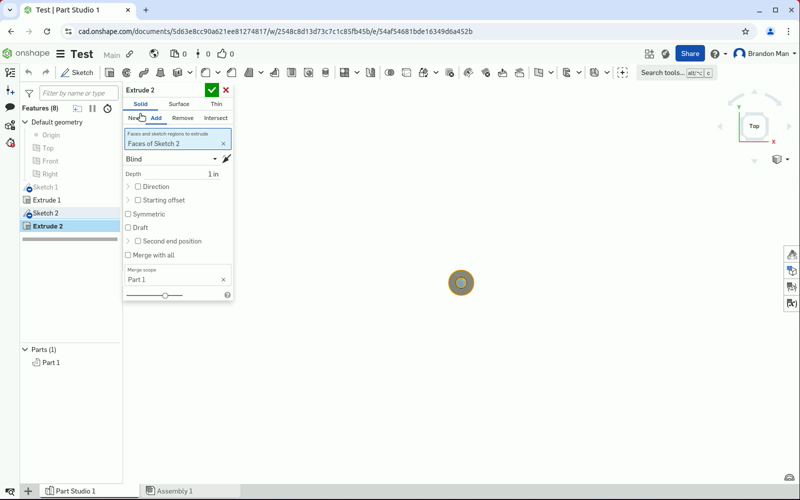
mouse_move(137, 120)
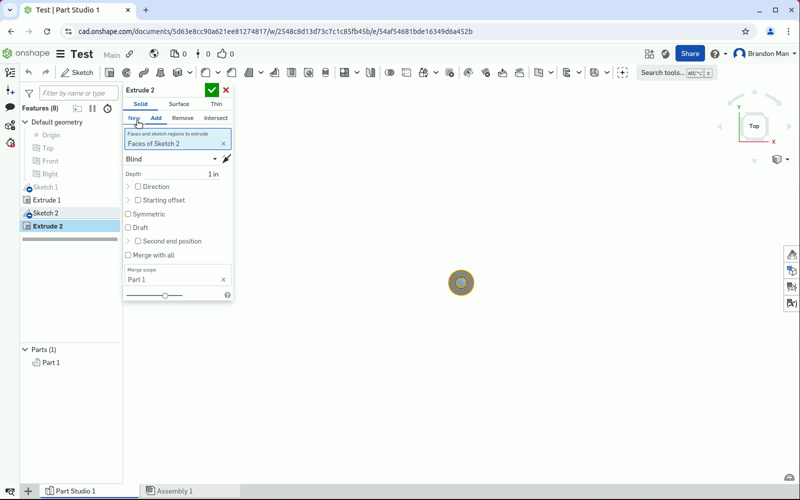
click(137, 120)
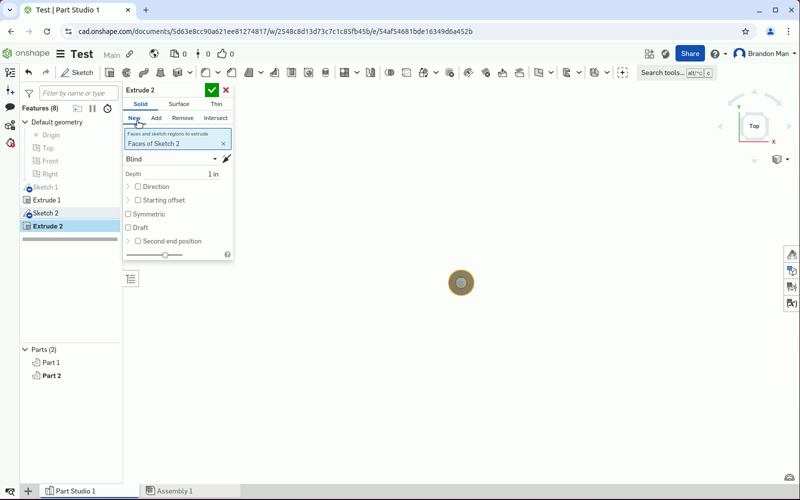
key(tab, 4)
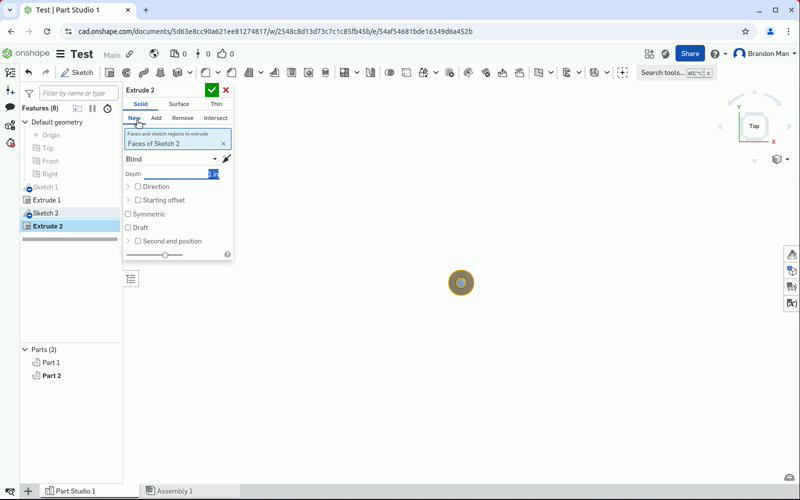
text(1.204)
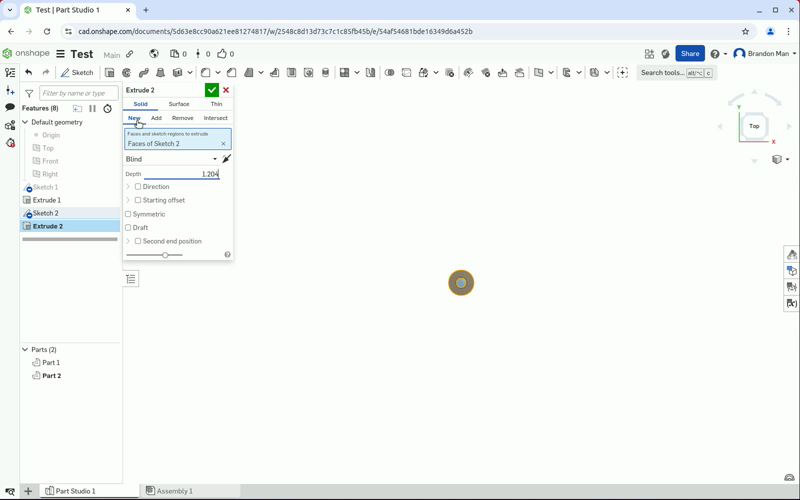
key(enter)
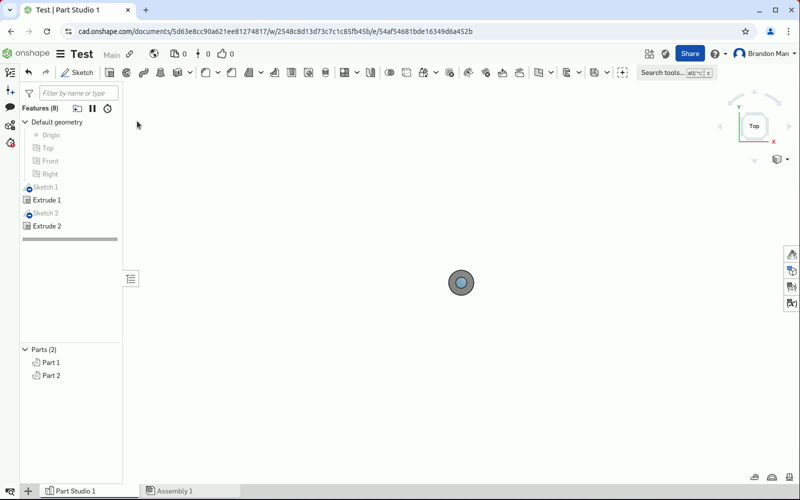
key(shift+h)
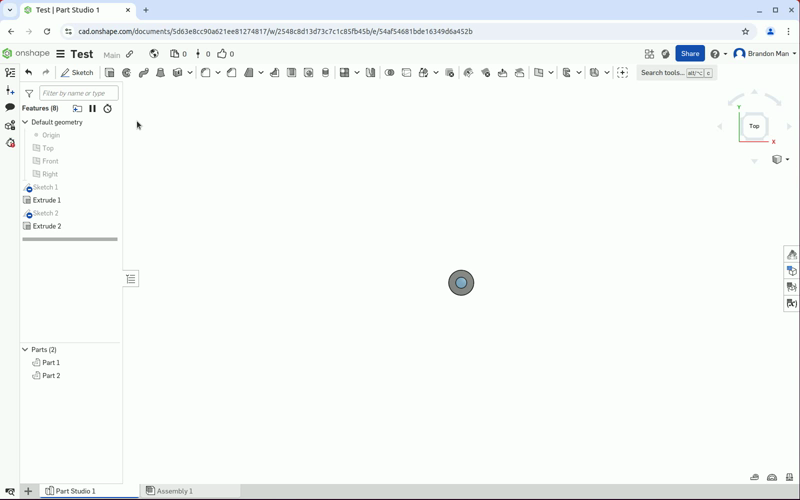
key(shift+h)
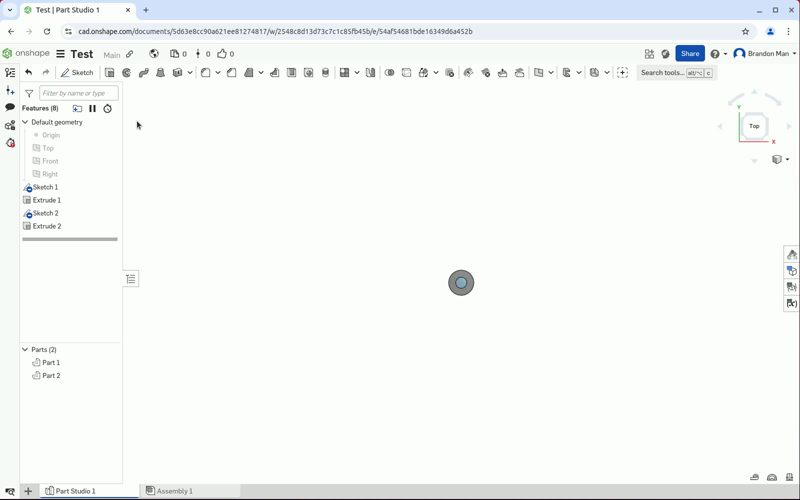
key(shift+7)
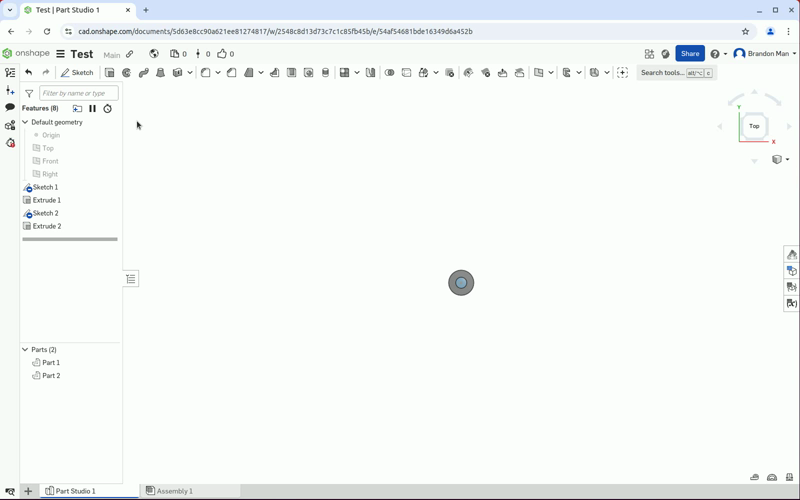
key(up, 3)
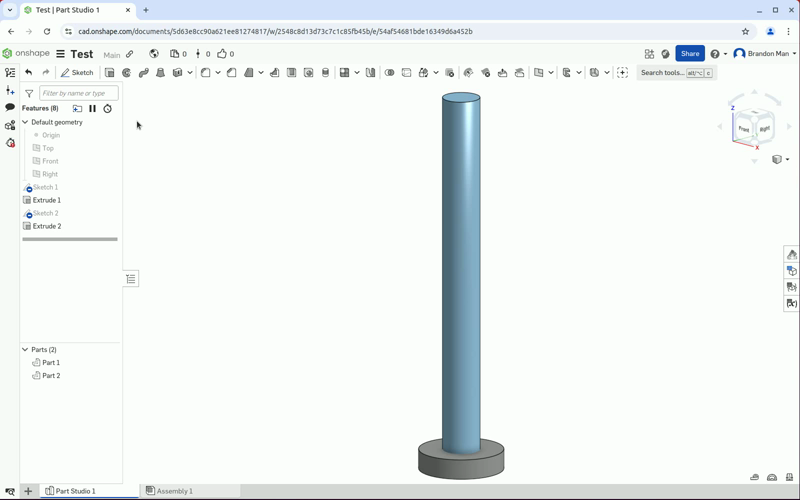
key(left, 3)
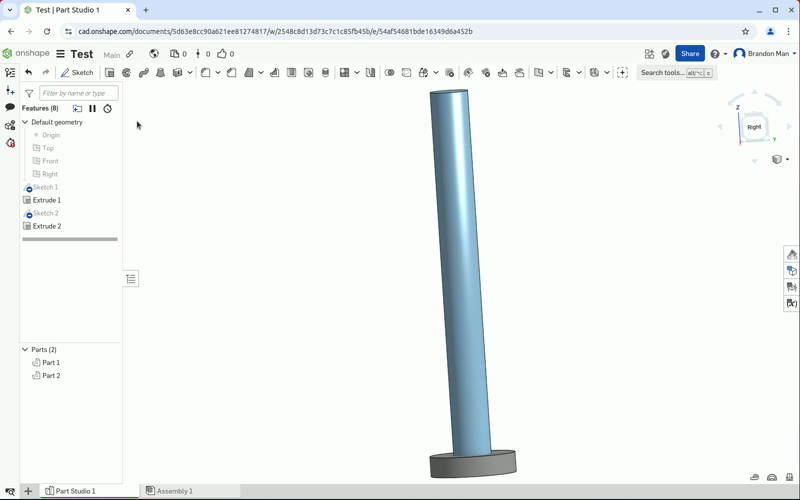
key(right, 3)
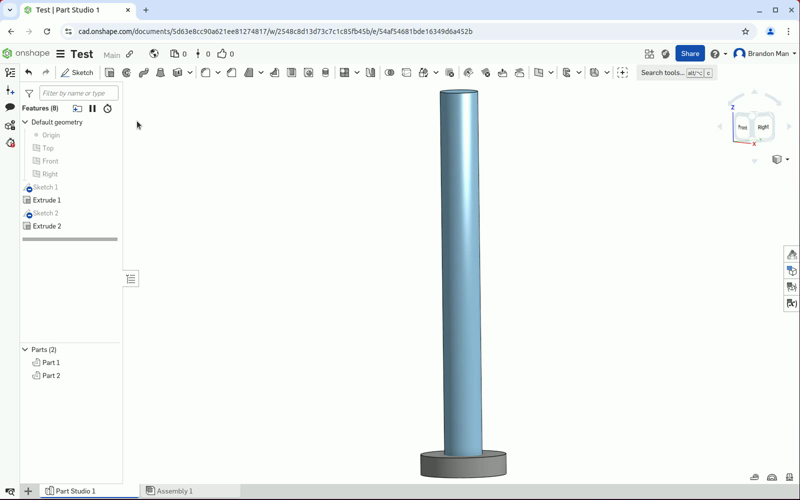
key(down, 3)
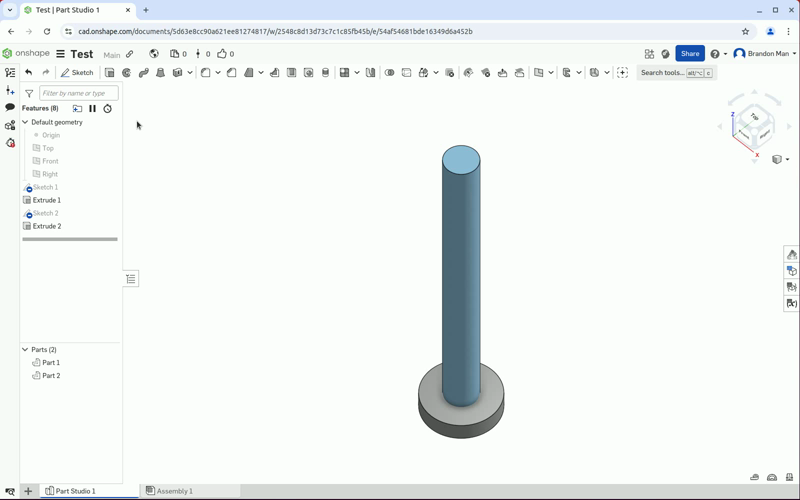
mouse_move(73, 189)
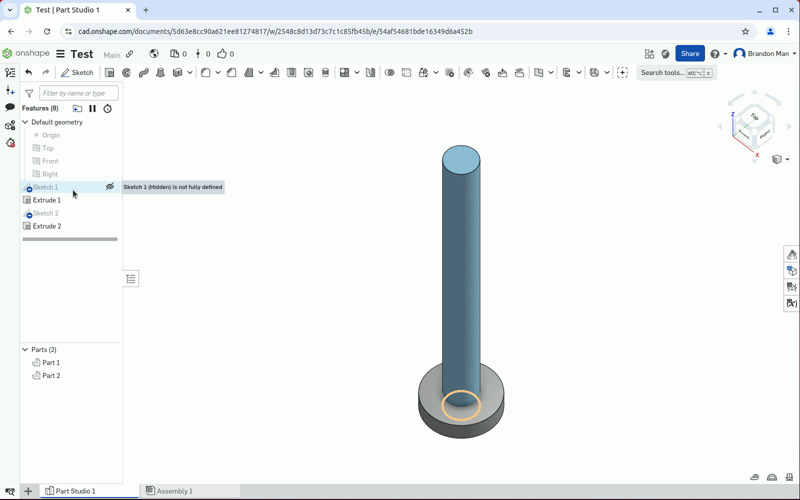
click(73, 189)